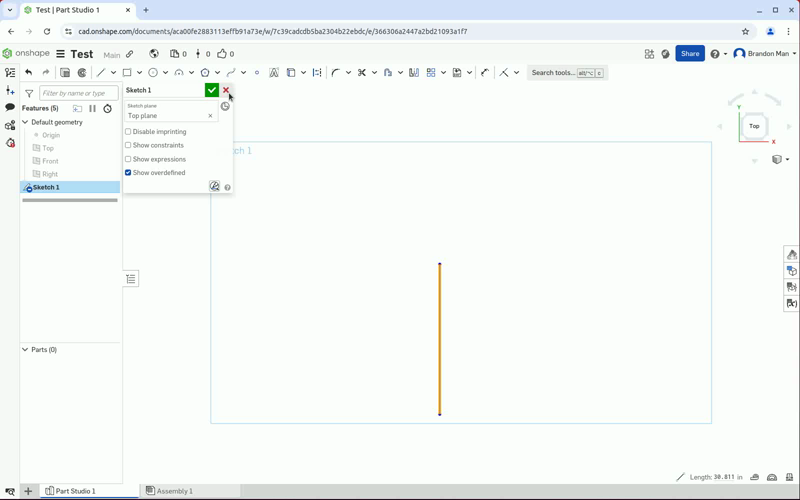
key(shift+h)
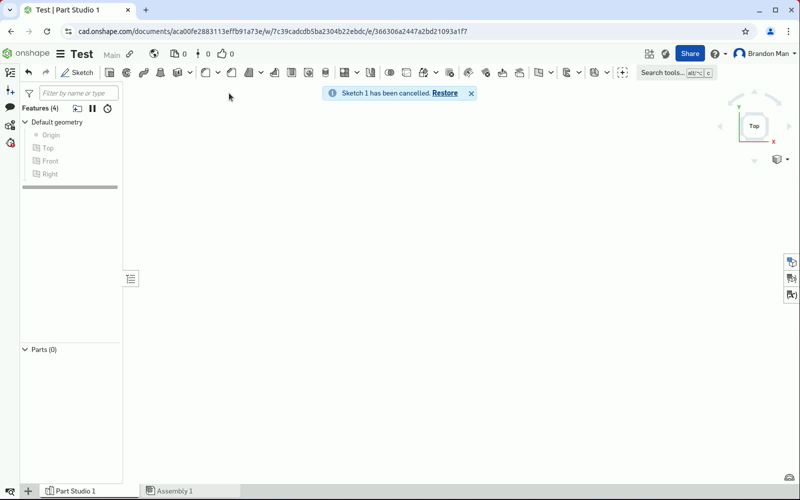
mouse_move(73, 352)
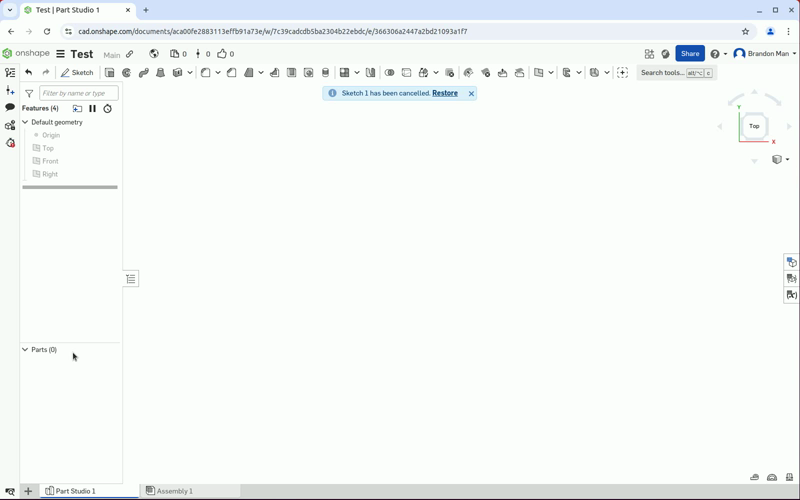
key(y)
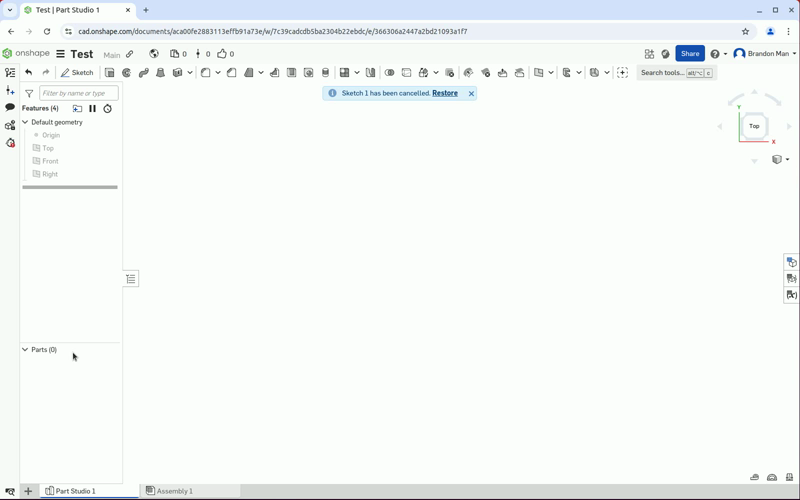
key(shift+p)
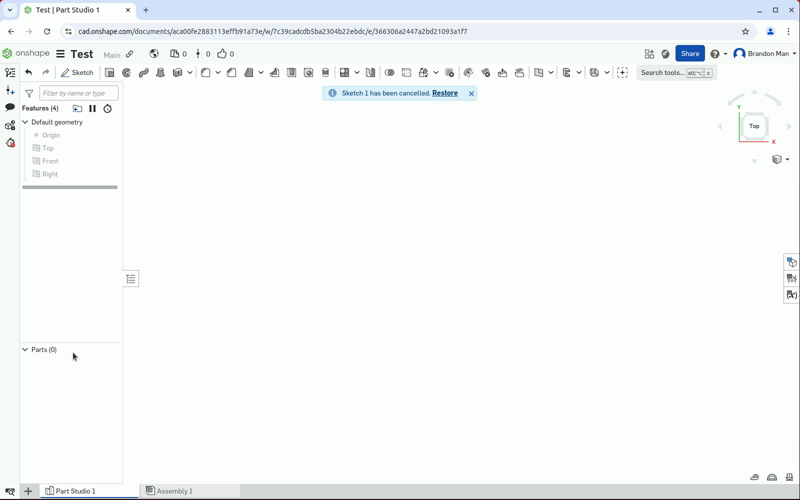
key(space)
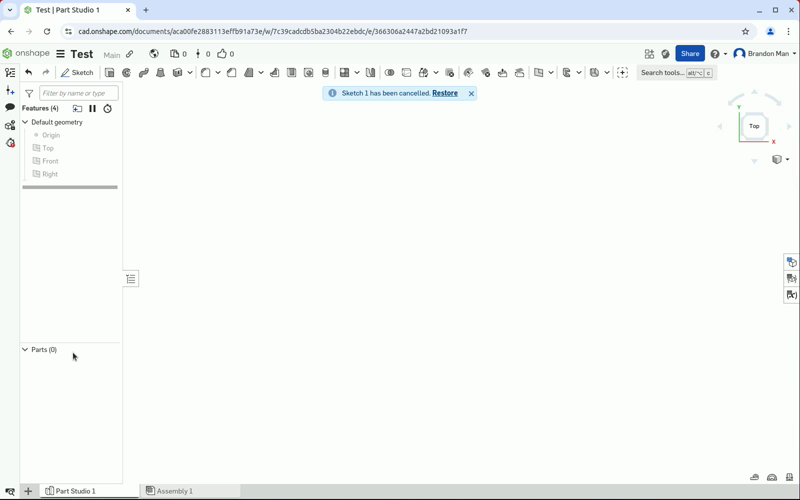
key_down(shift)
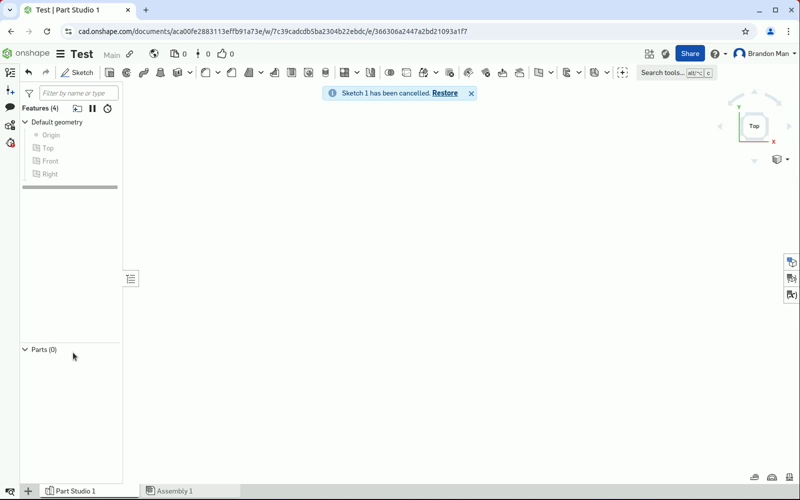
key(up)
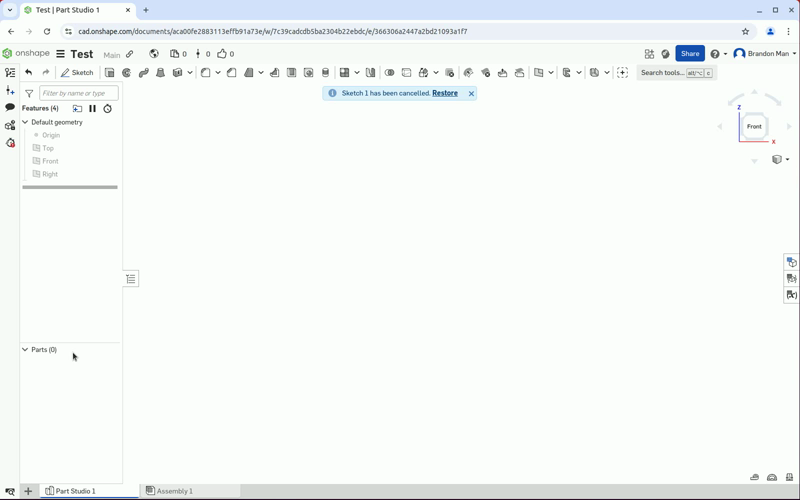
key_up(shift)
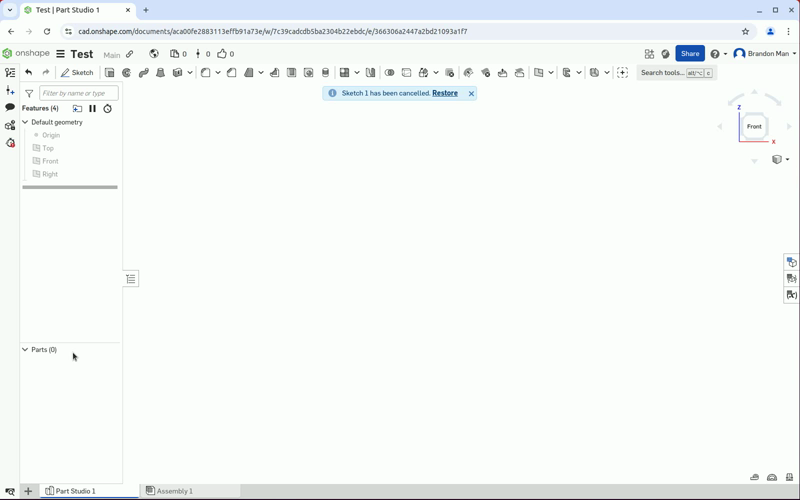
key(space)
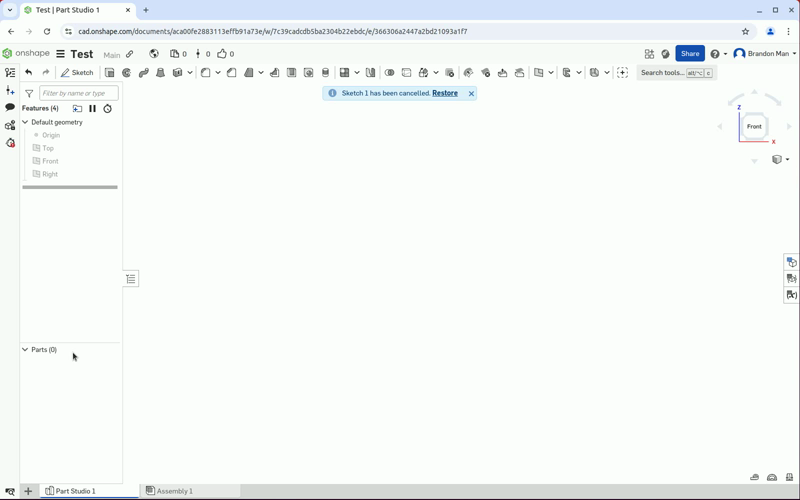
key_down(shift)
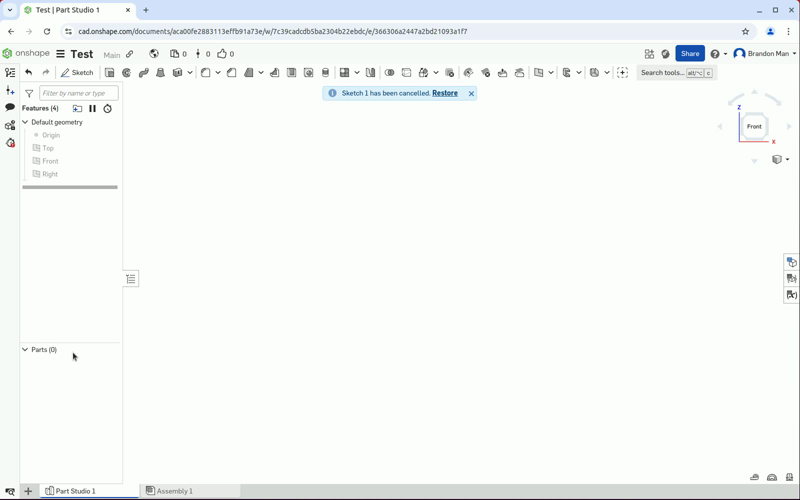
key(left)
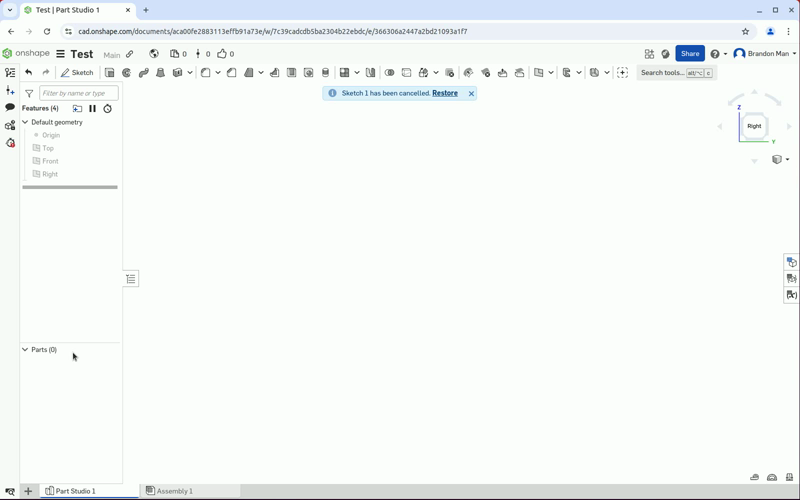
key_up(shift)
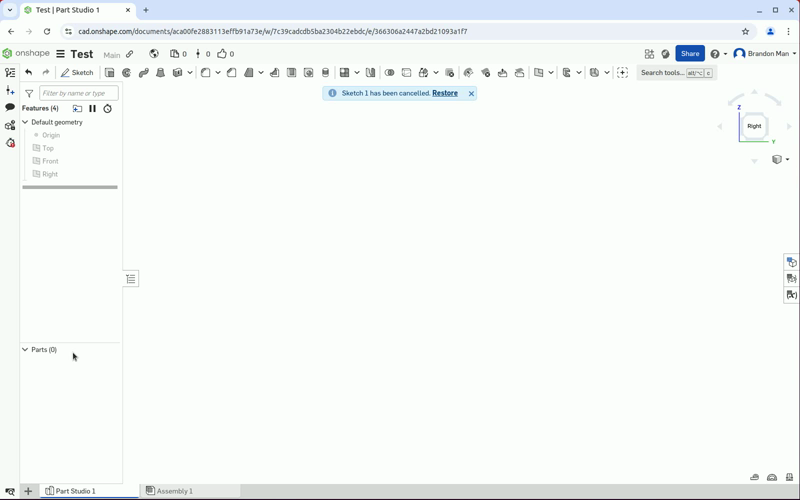
mouse_move(73, 352)
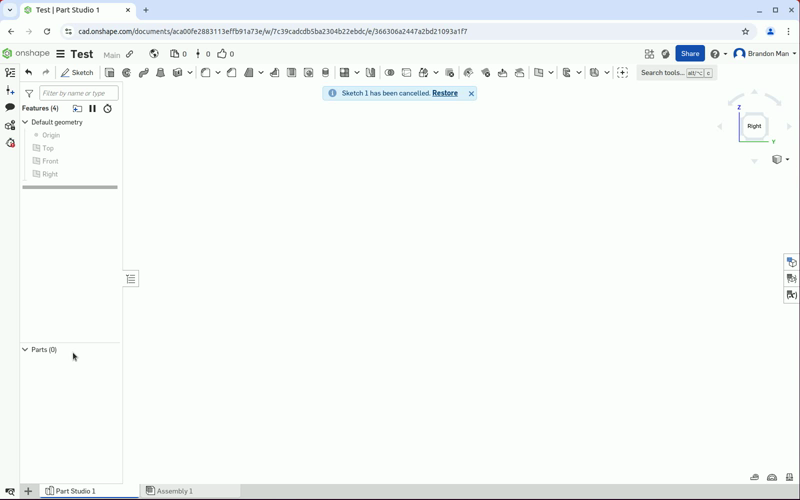
key(shift+y)
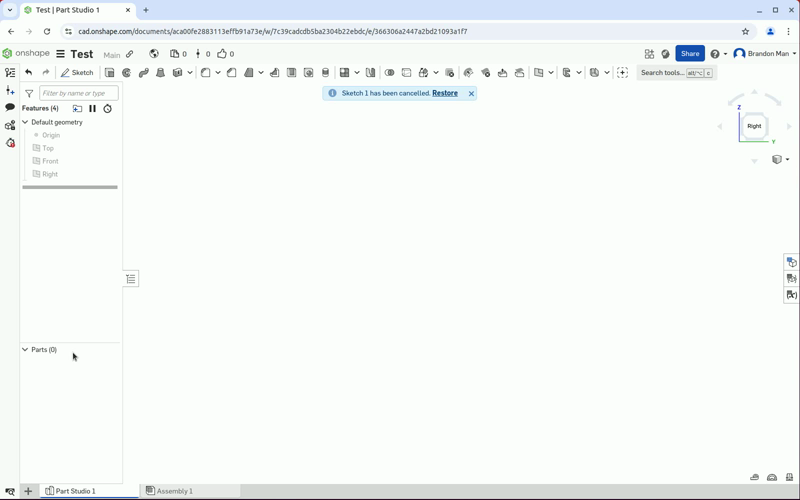
key(shift+s)
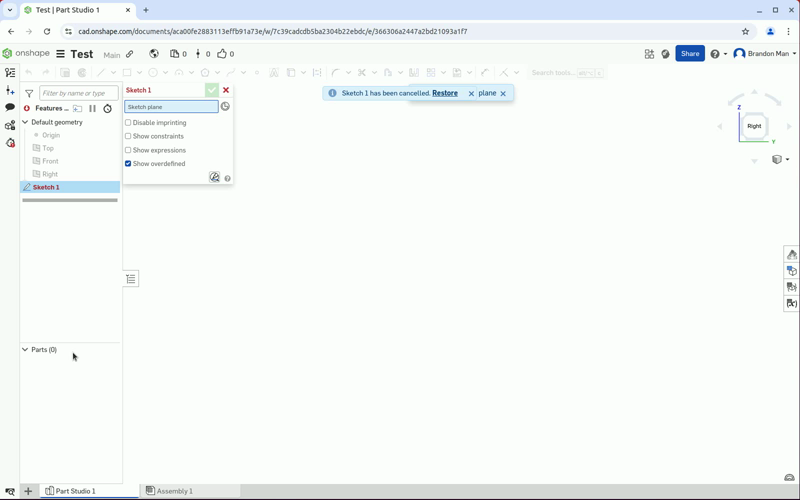
mouse_move(73, 176)
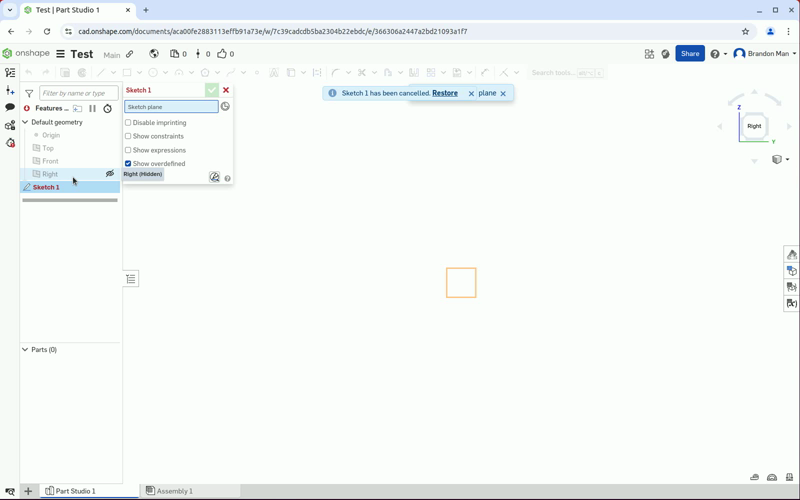
click(73, 176)
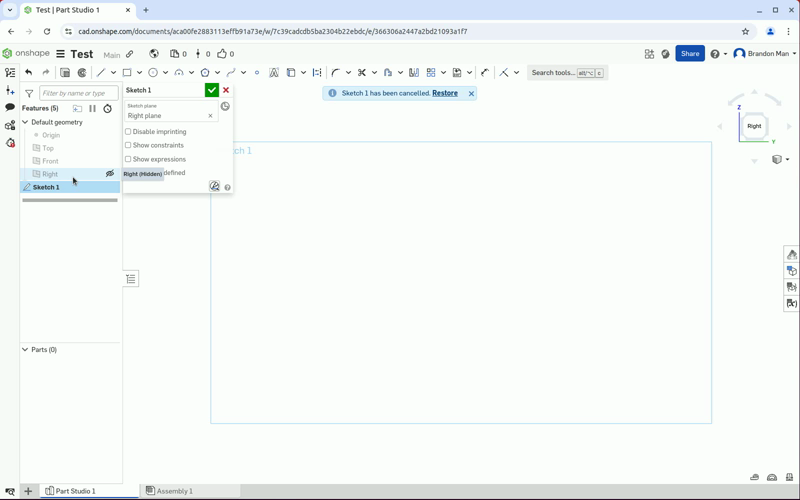
mouse_move(73, 352)
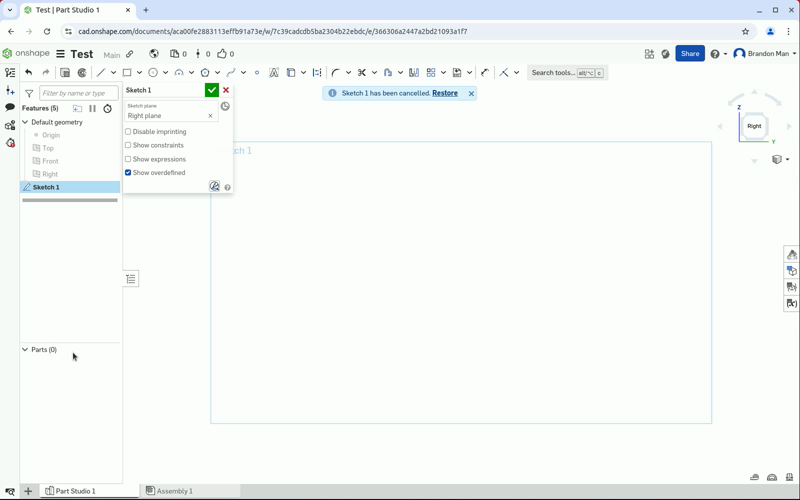
key(y)
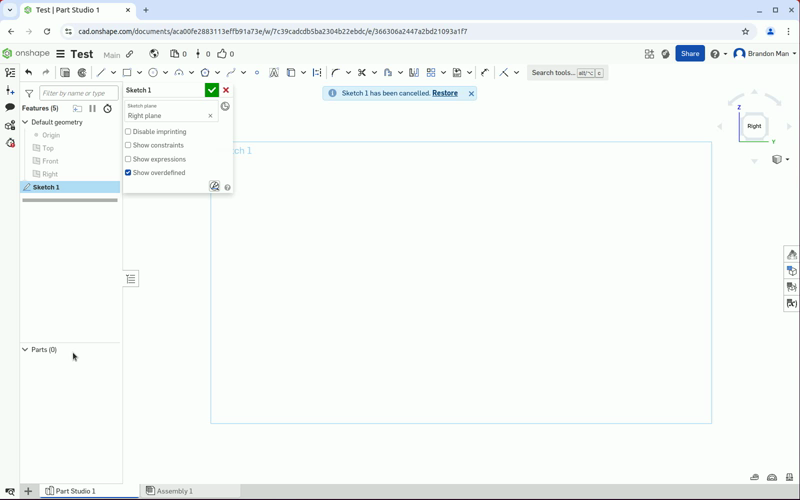
key(l)
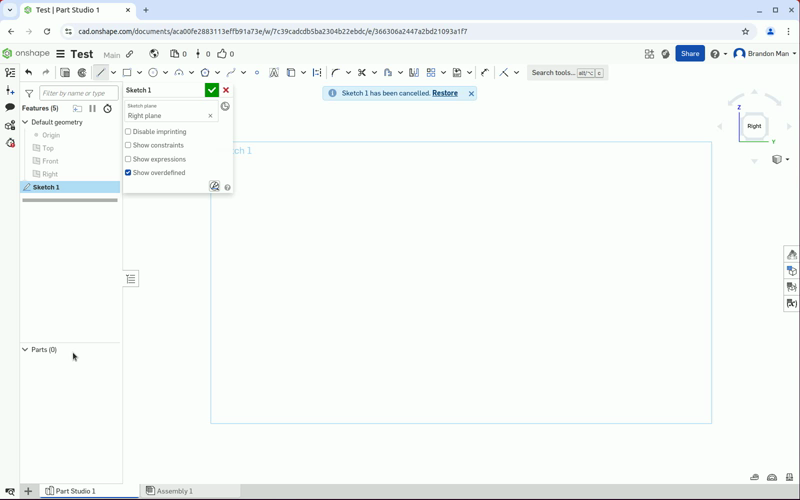
key_down(shift)
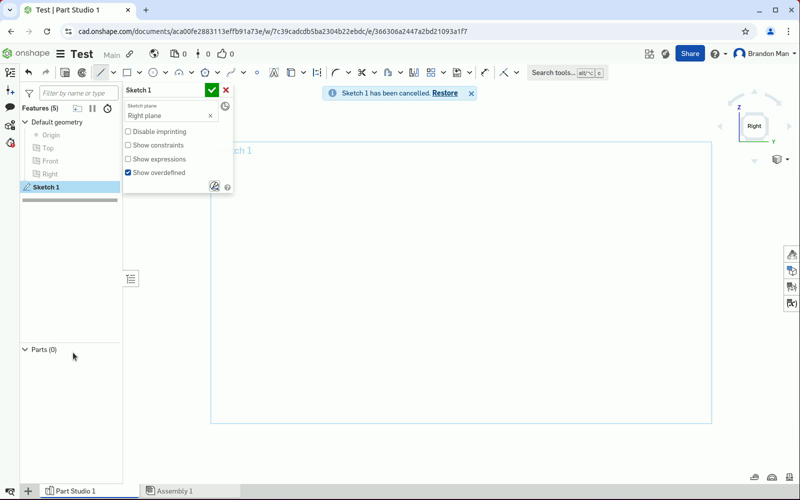
mouse_move(401, 322)
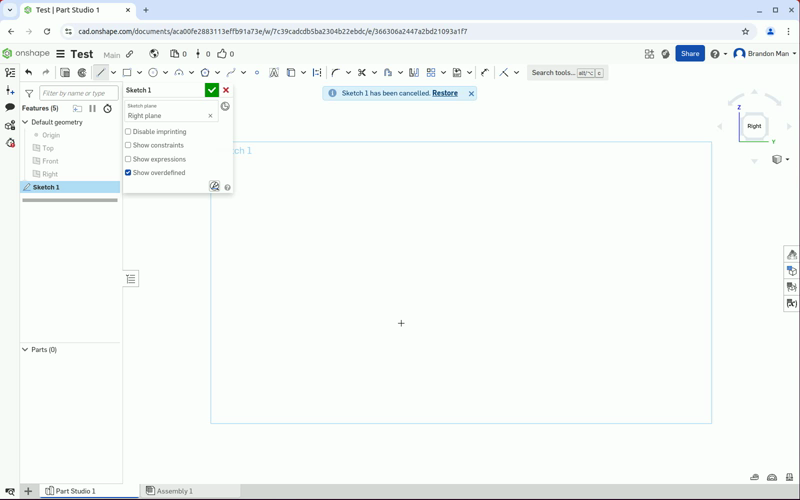
click(401, 322)
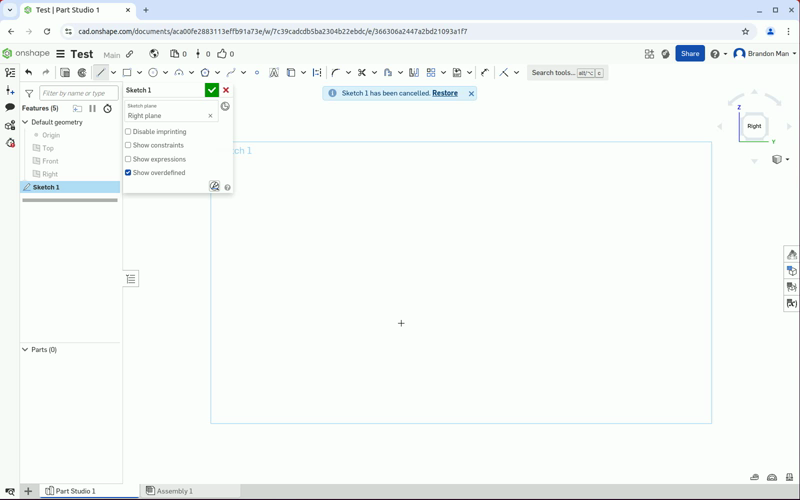
key_up(shift)
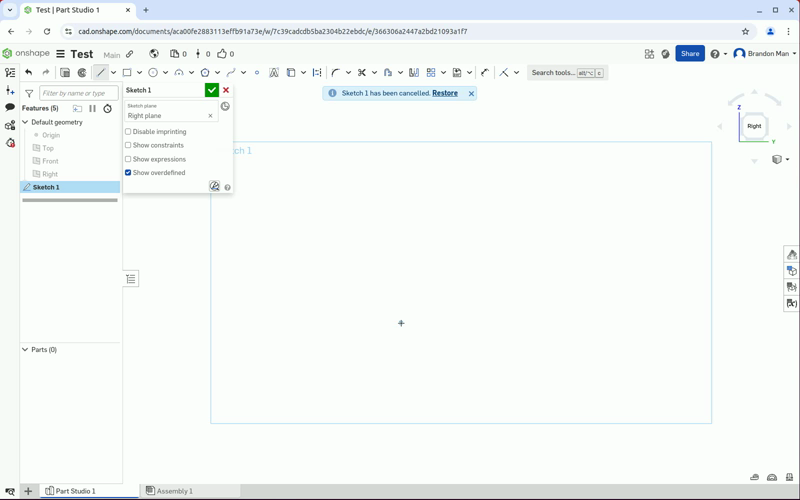
key_down(shift)
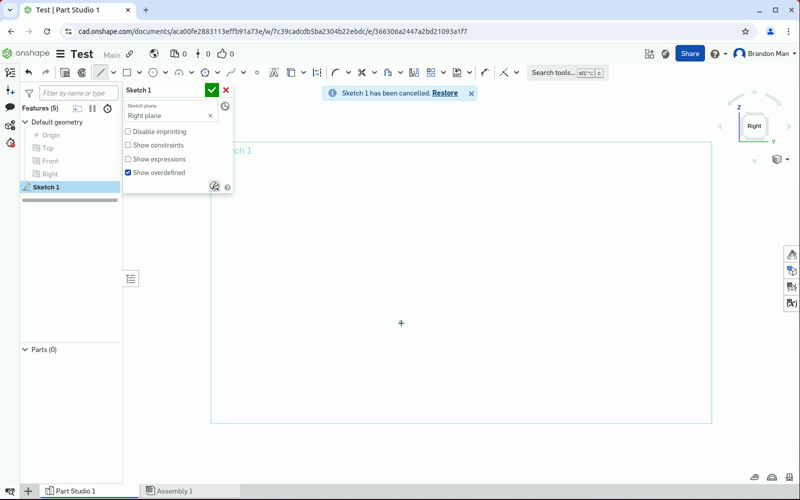
mouse_move(431, 322)
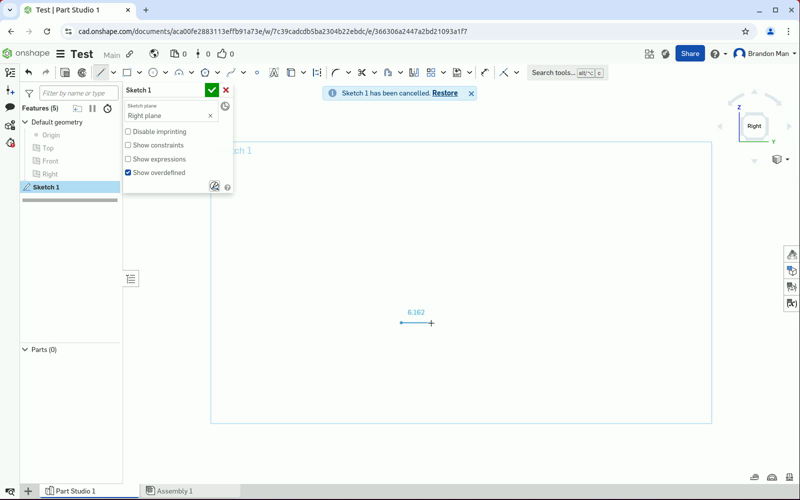
mouse_move(404, 322)
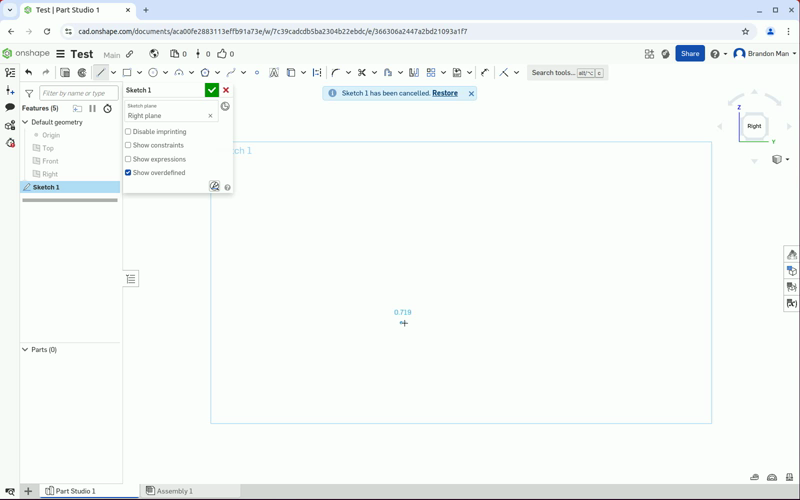
scroll(6)
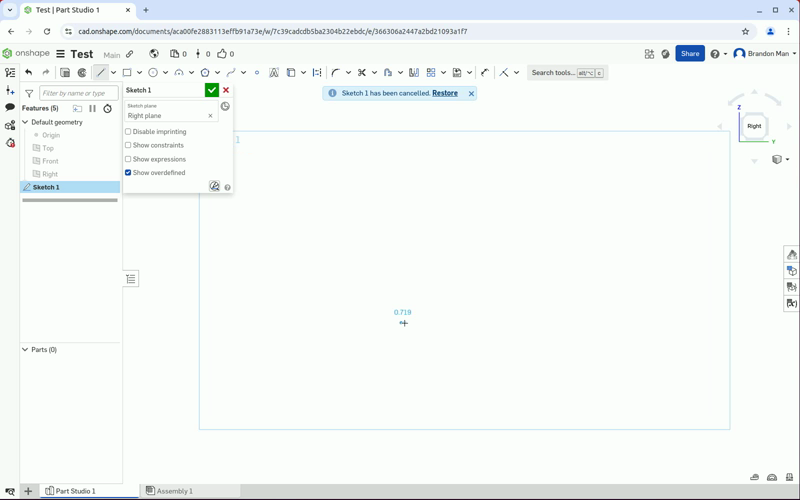
scroll(6)
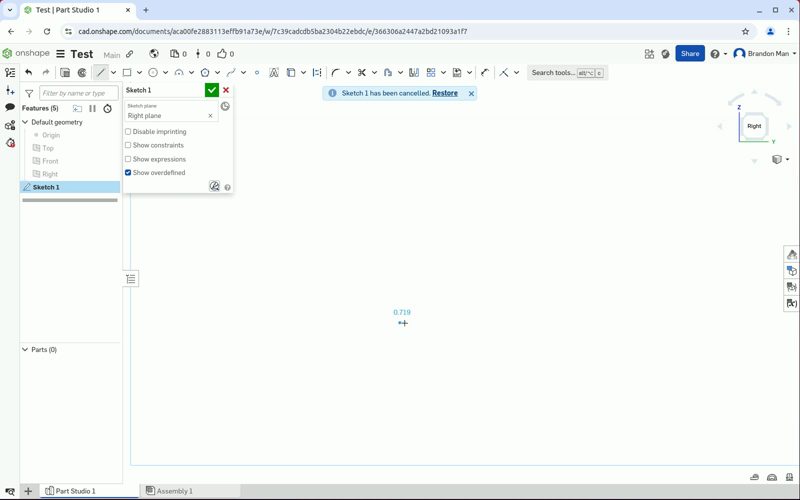
scroll(6)
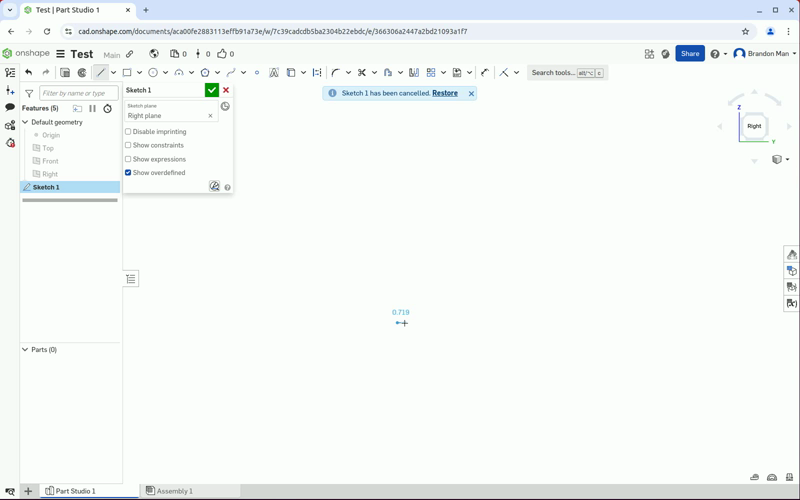
scroll(6)
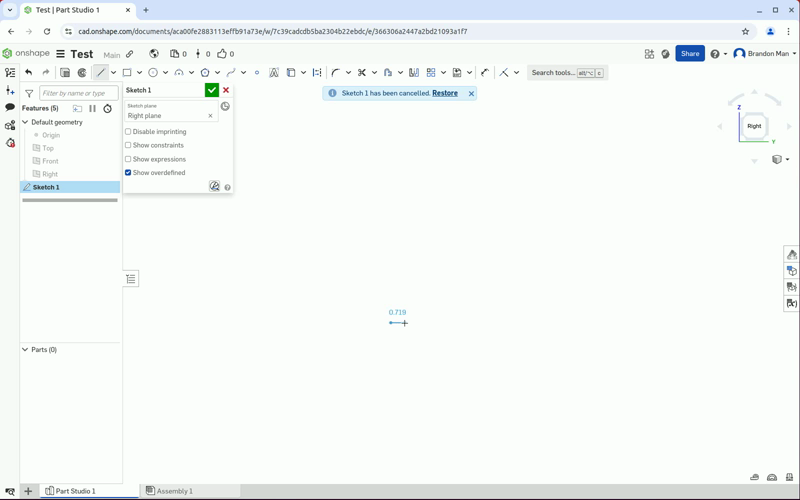
scroll(6)
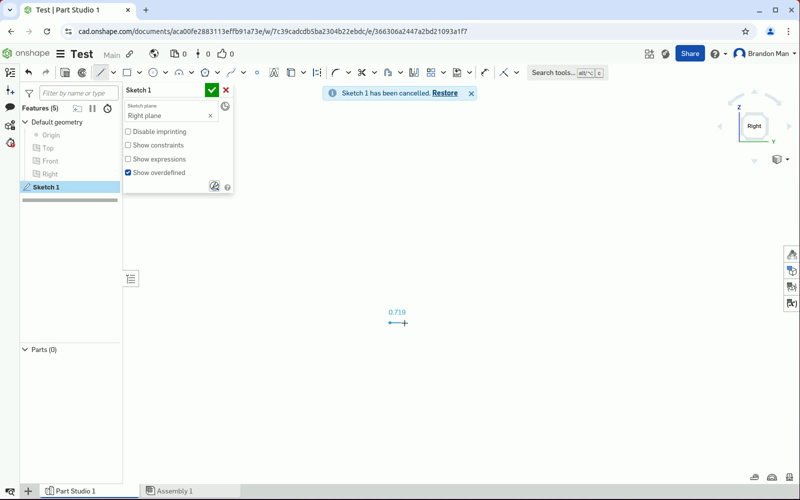
scroll(6)
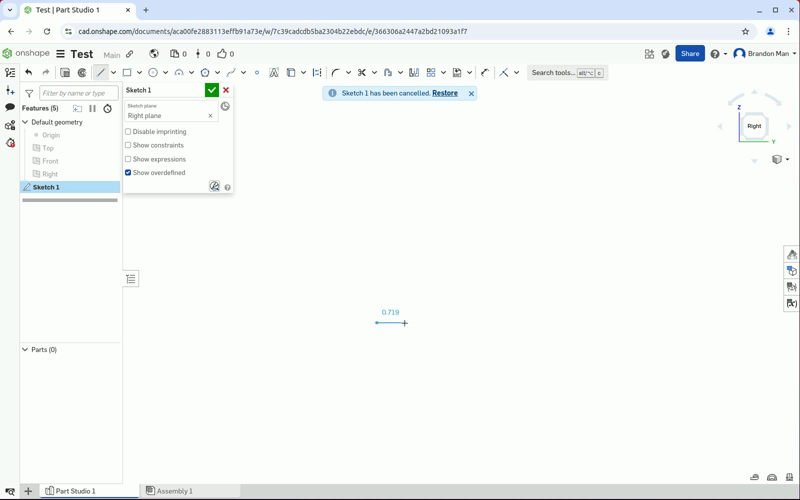
scroll(6)
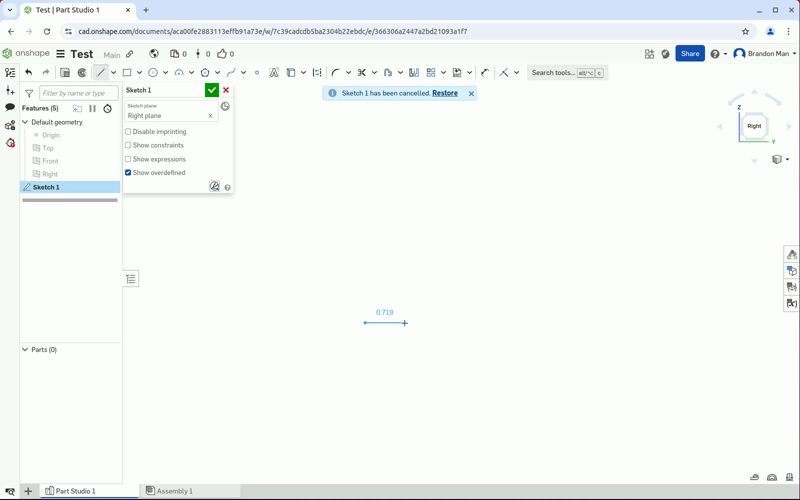
click(404, 322)
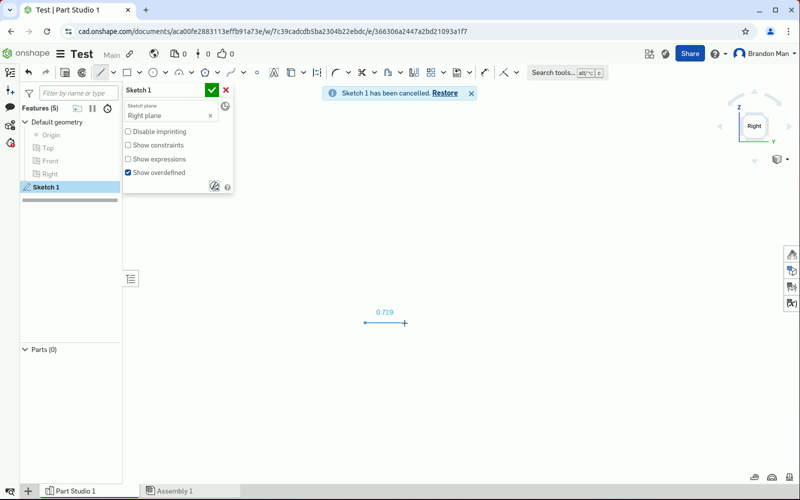
scroll(-6)
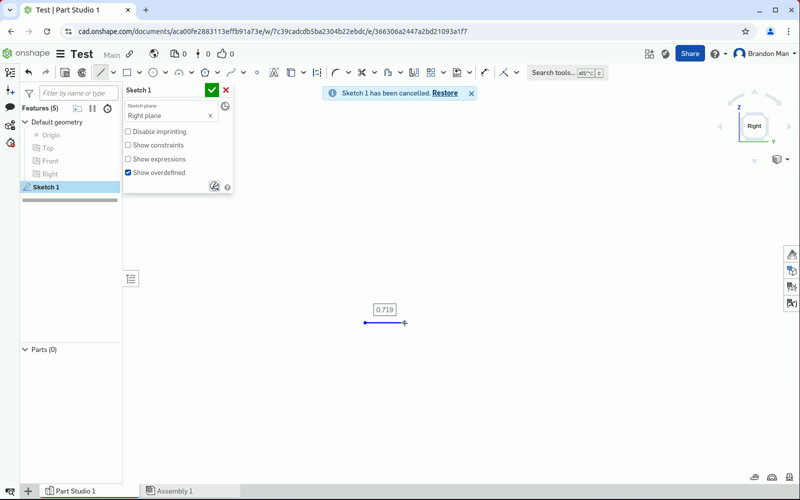
scroll(-6)
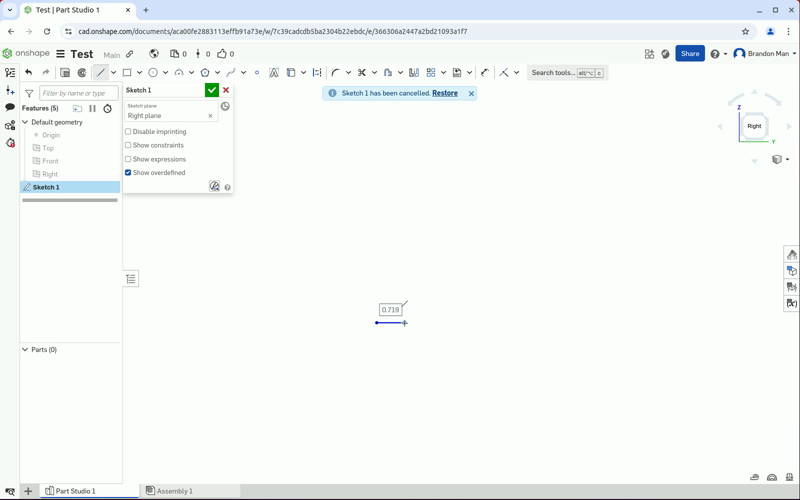
scroll(-6)
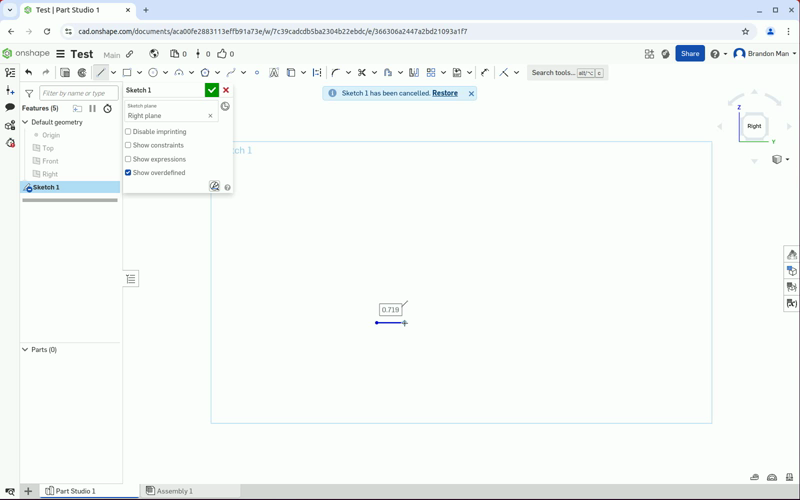
scroll(-6)
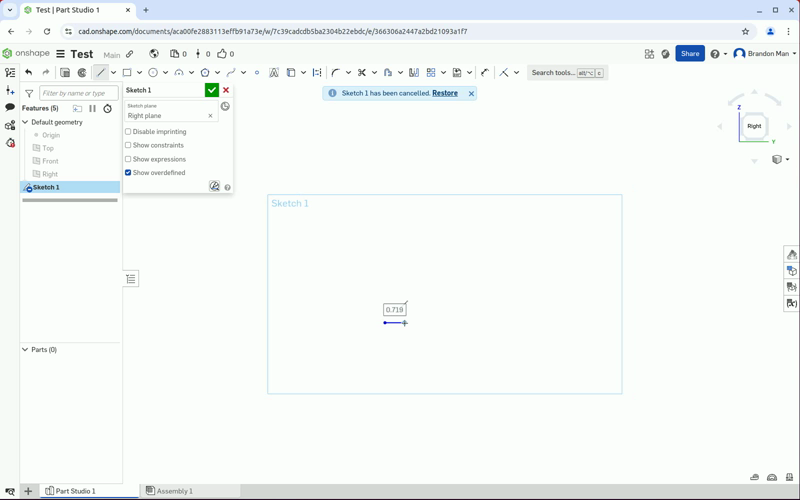
scroll(-6)
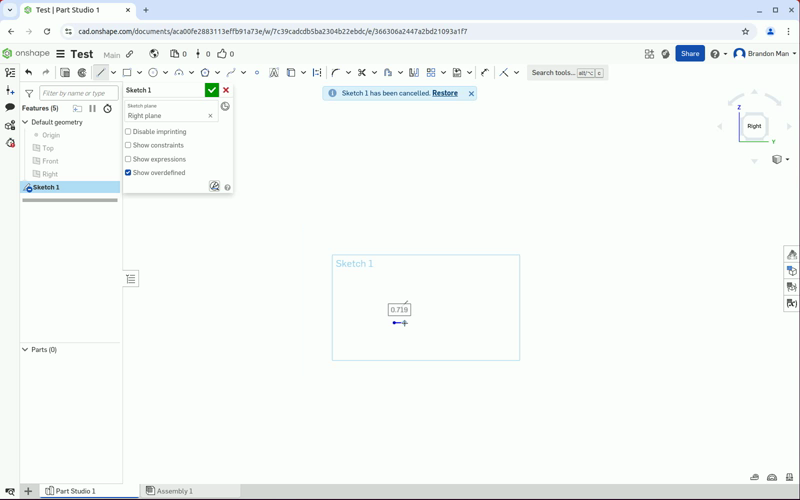
scroll(-6)
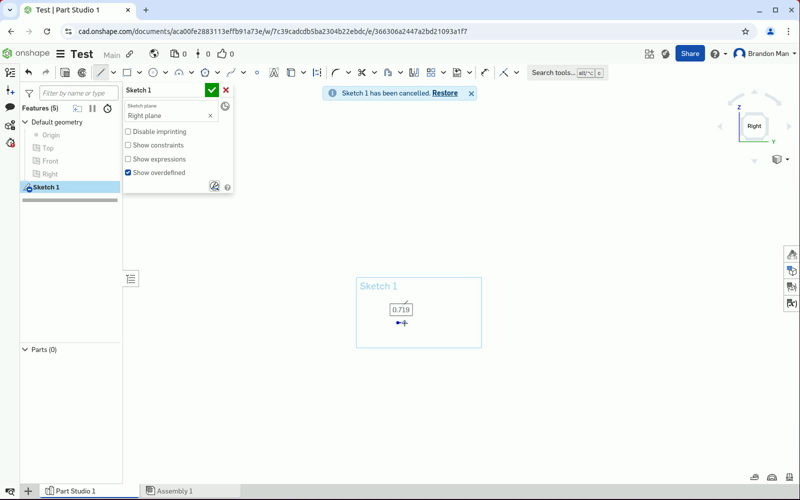
scroll(-6)
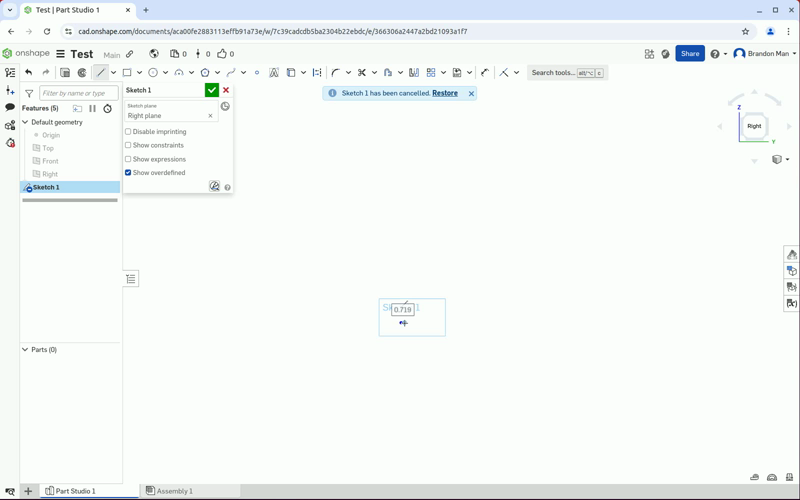
key_up(shift)
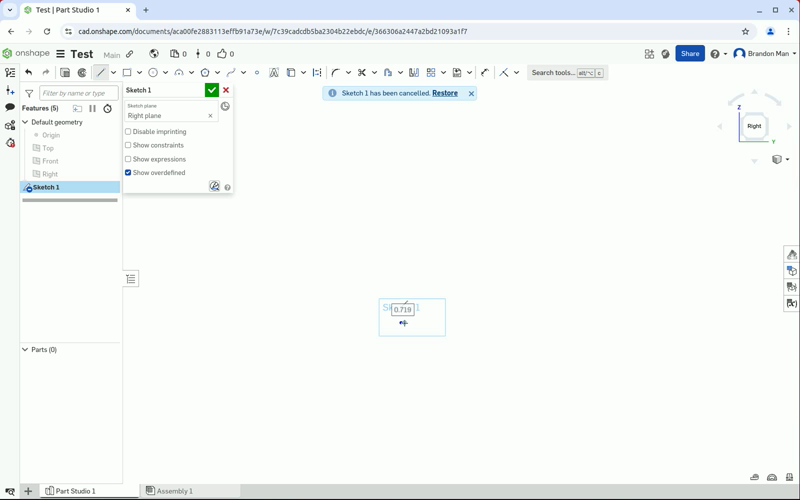
key_down(shift)
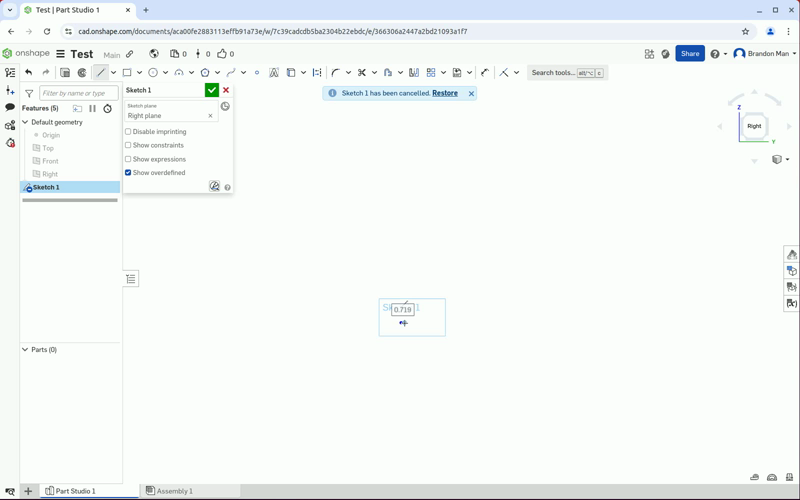
mouse_move(519, 322)
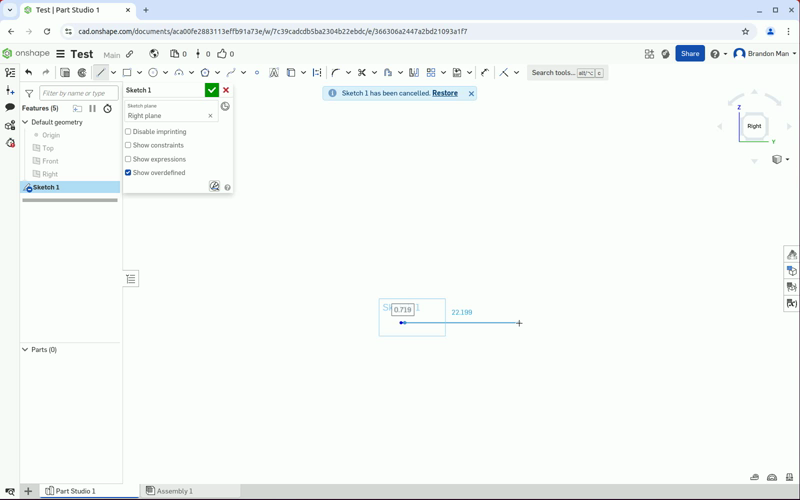
click(519, 322)
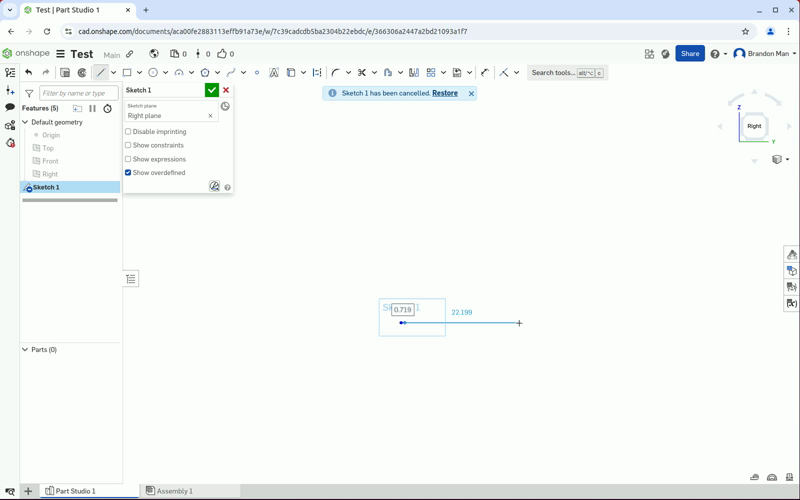
key_up(shift)
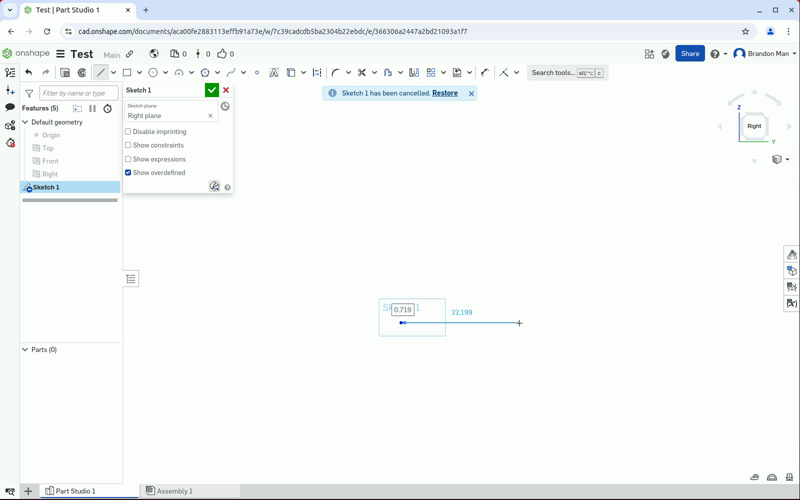
key_down(shift)
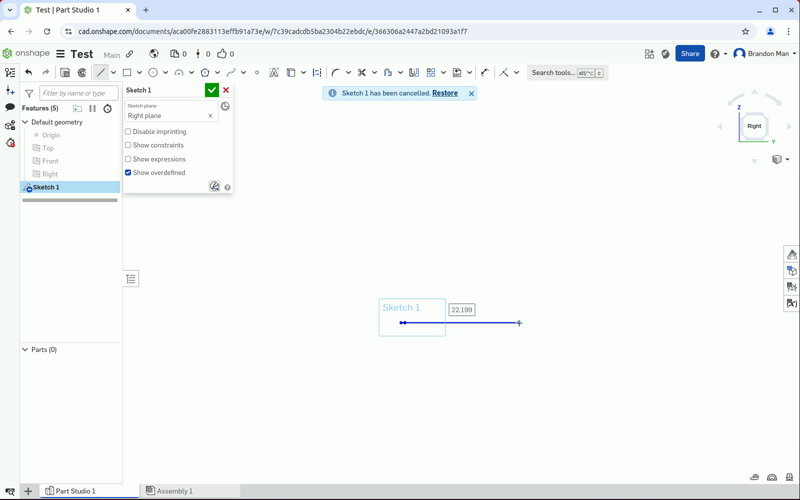
mouse_move(549, 322)
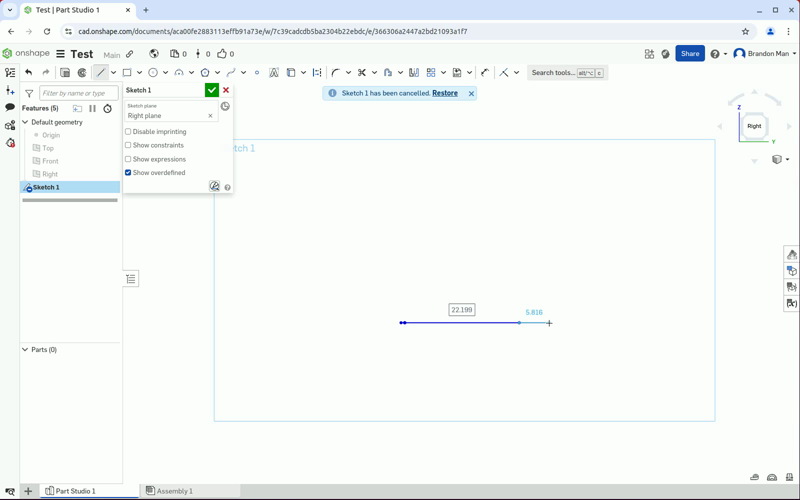
mouse_move(513, 319)
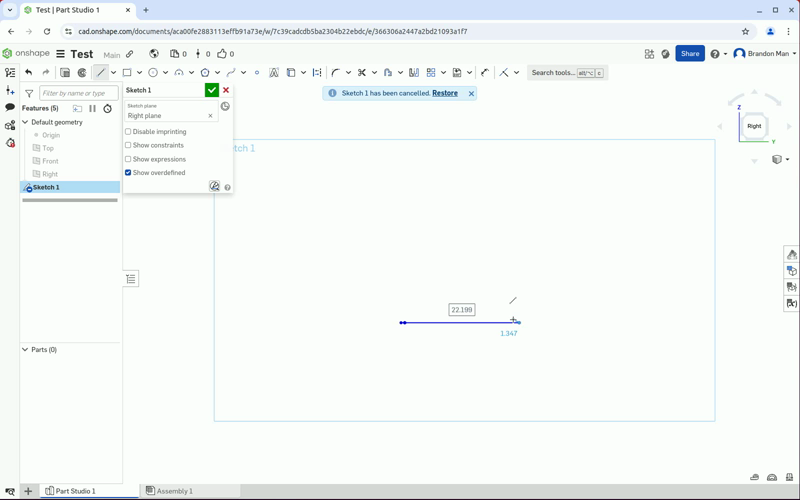
scroll(6)
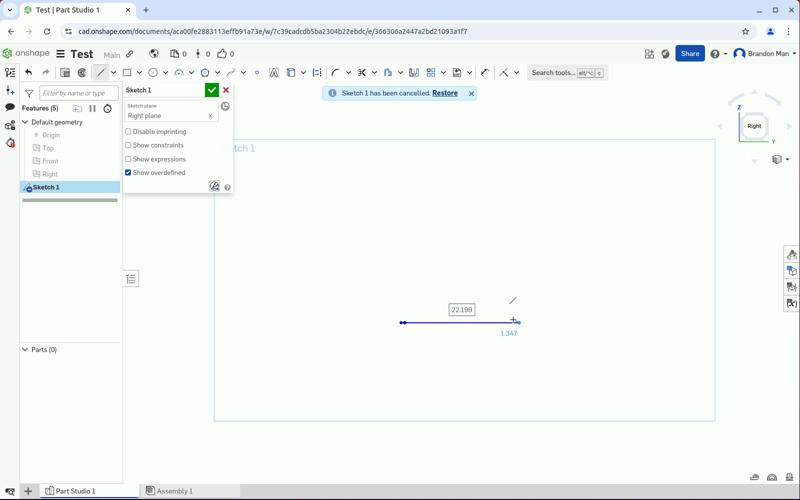
scroll(6)
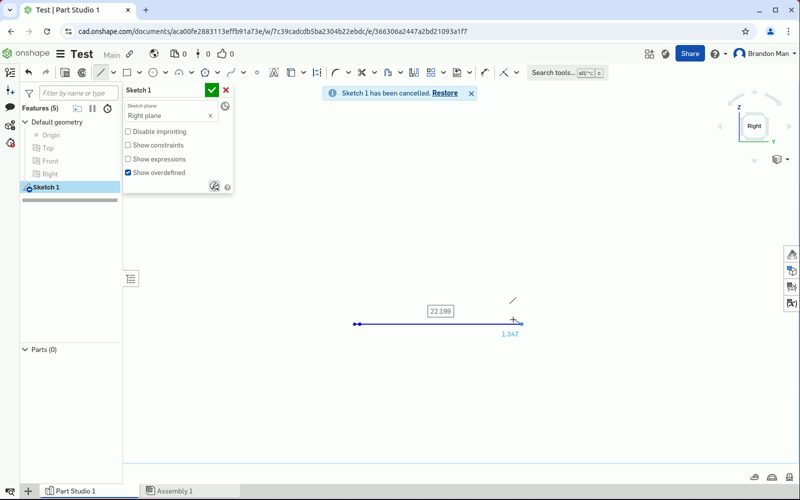
scroll(6)
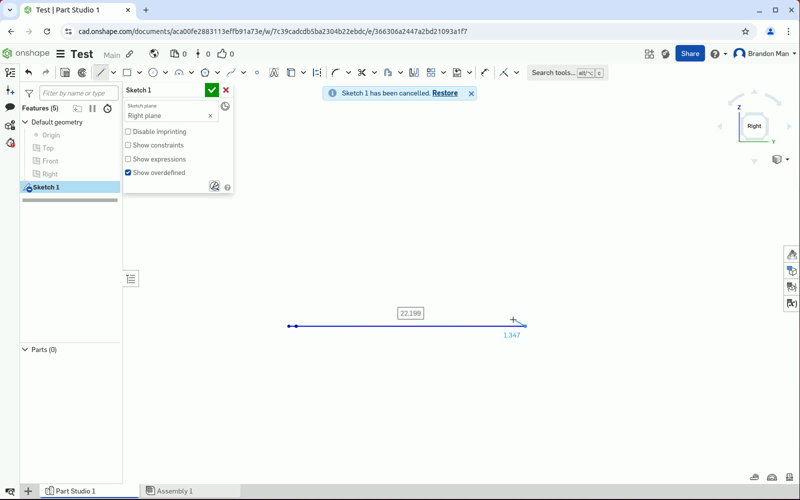
scroll(6)
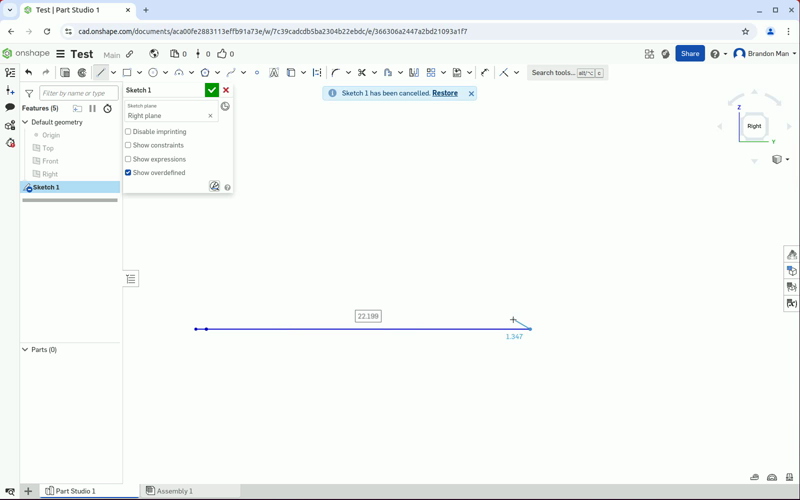
scroll(6)
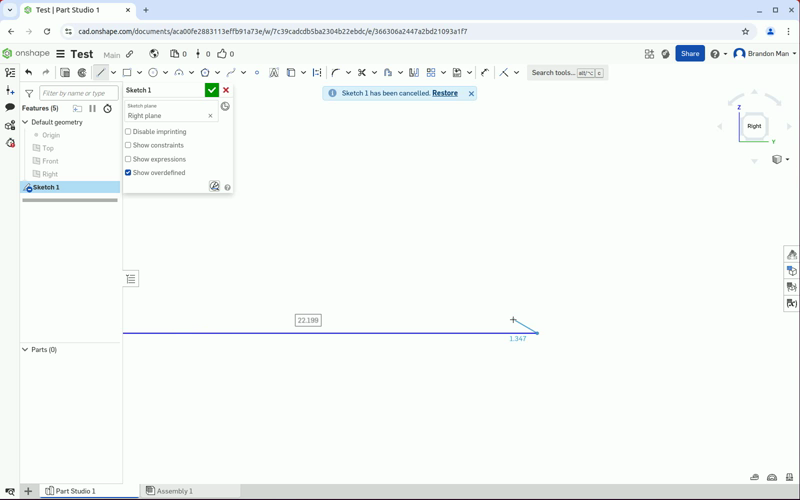
scroll(6)
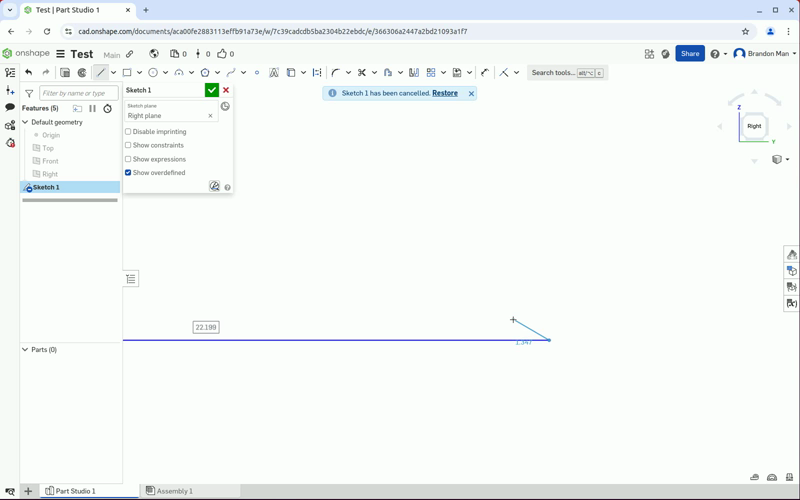
scroll(6)
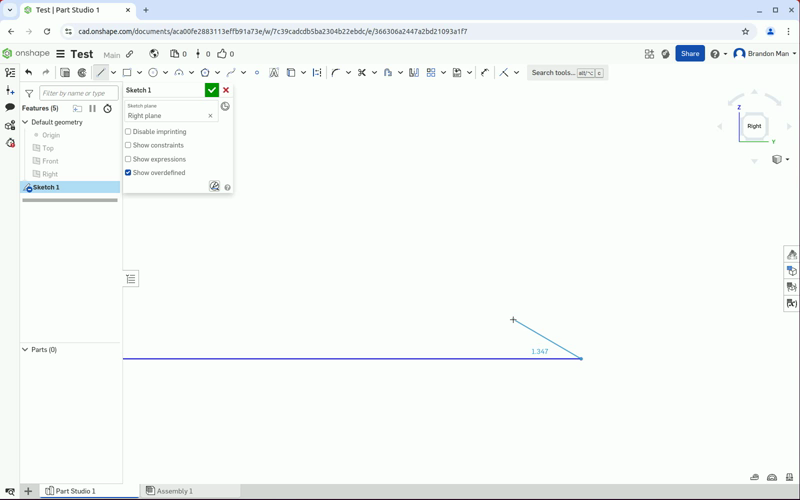
click(513, 319)
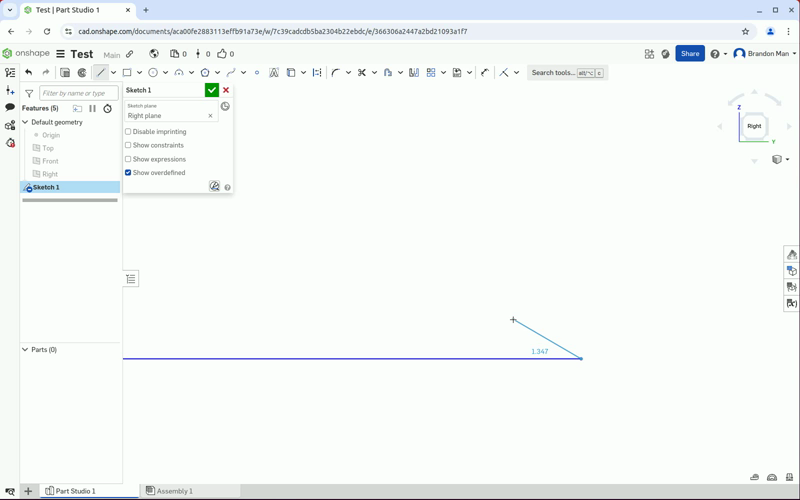
scroll(-6)
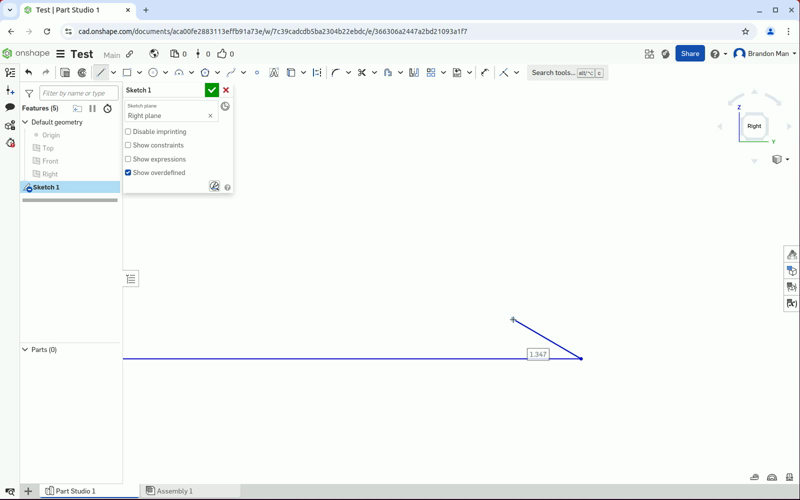
scroll(-6)
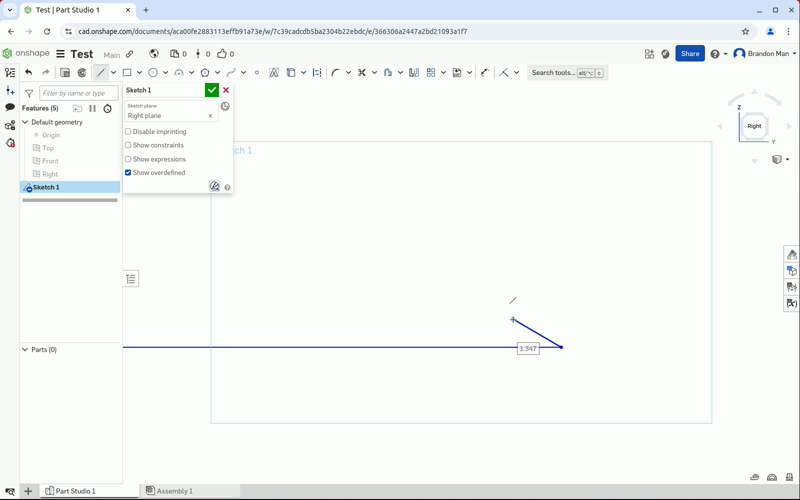
scroll(-6)
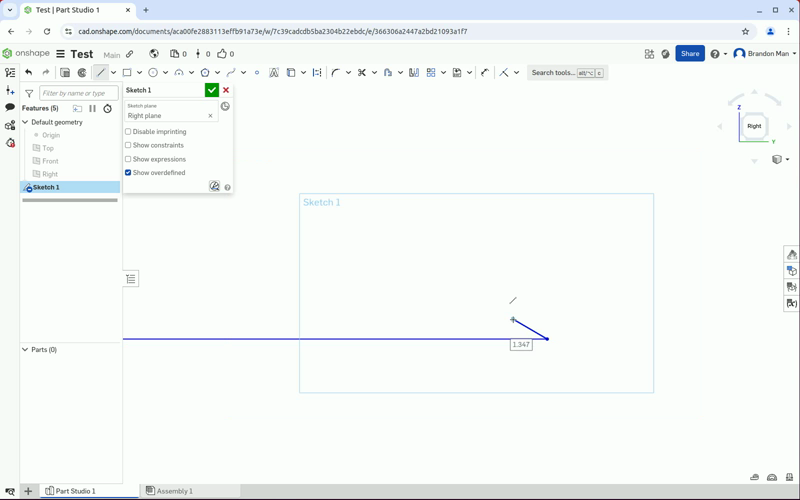
scroll(-6)
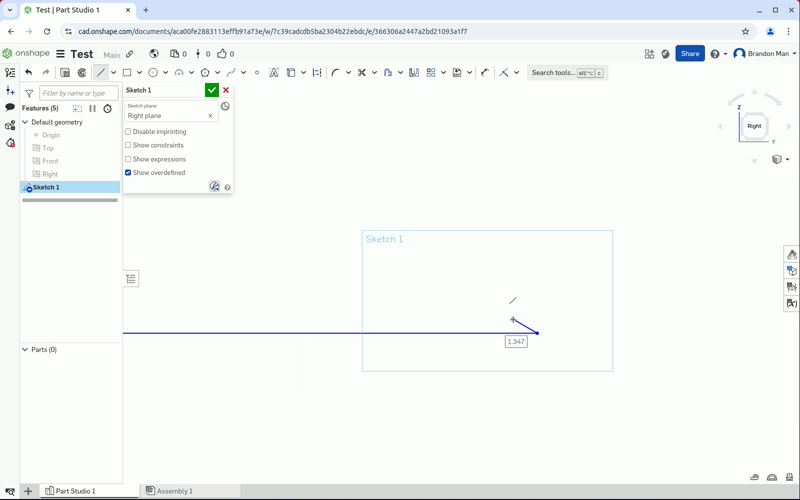
scroll(-6)
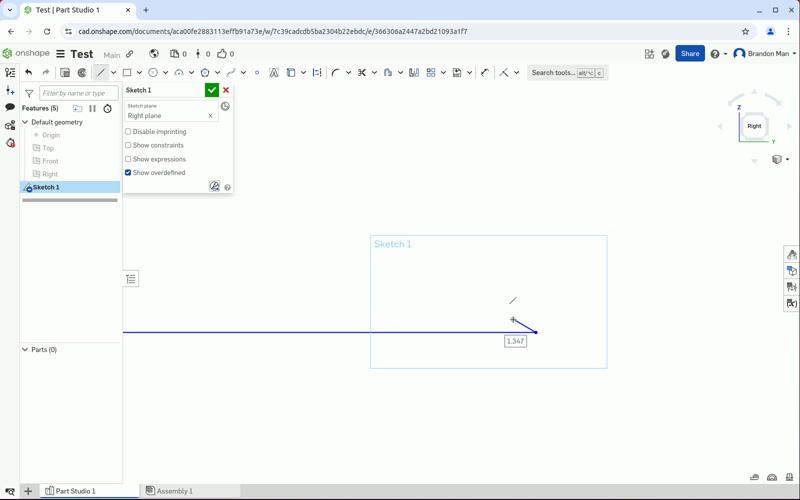
scroll(-6)
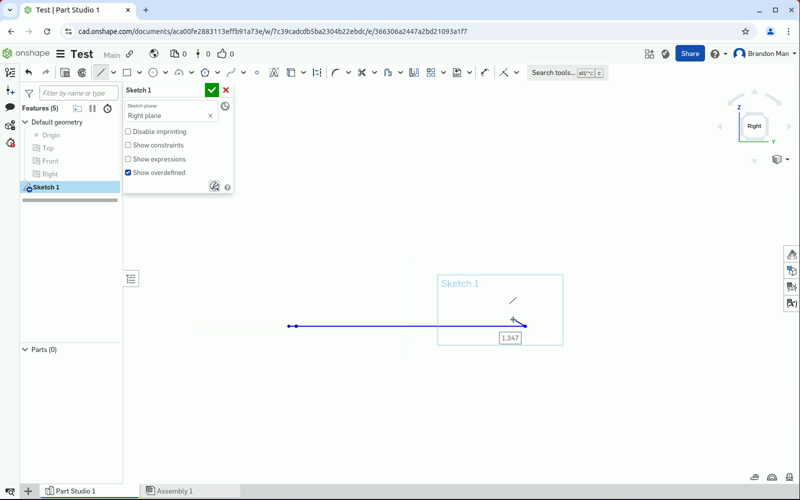
scroll(-6)
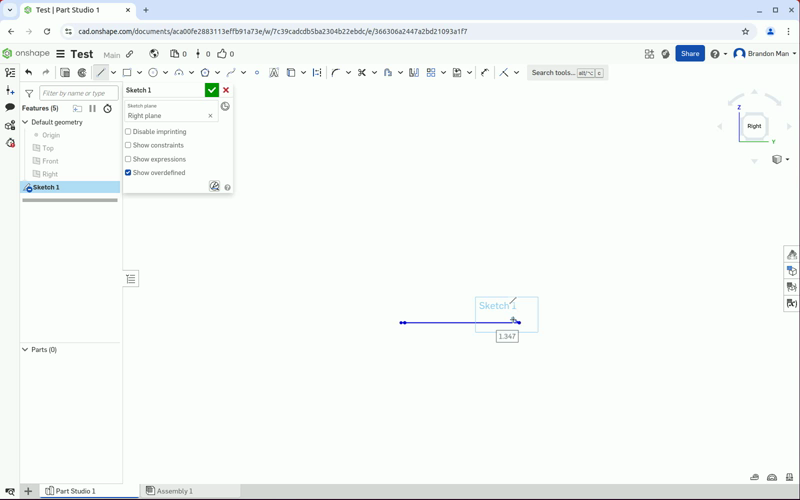
key_up(shift)
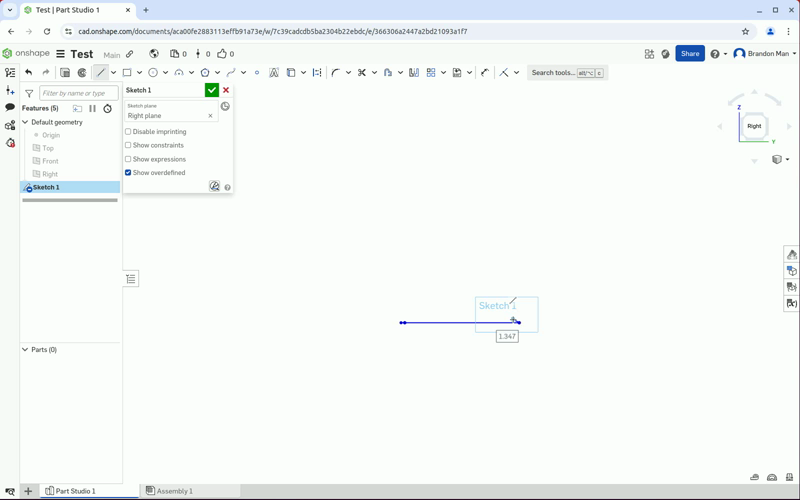
key_down(shift)
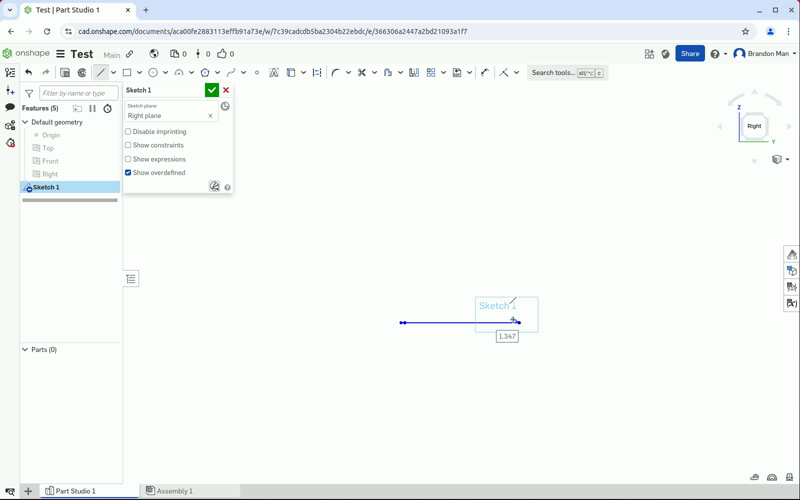
mouse_move(460, 282)
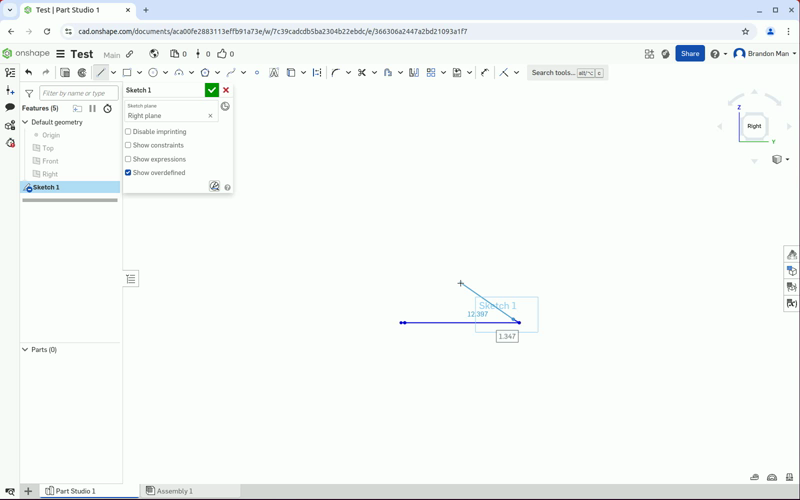
click(460, 282)
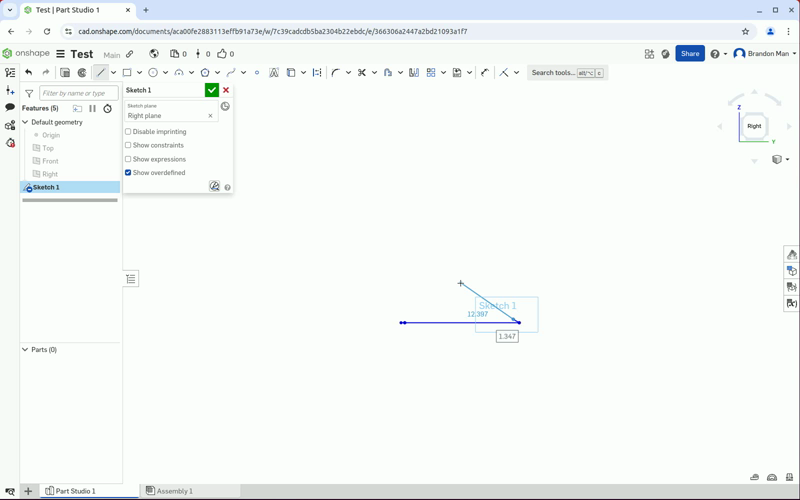
key_up(shift)
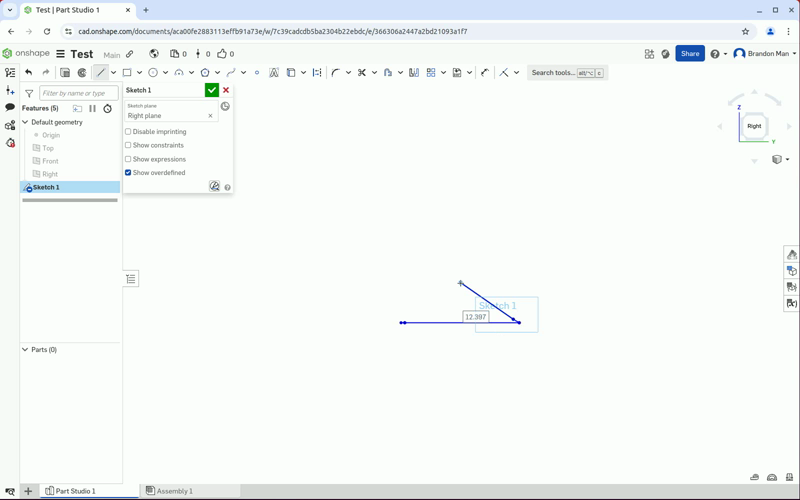
key_down(shift)
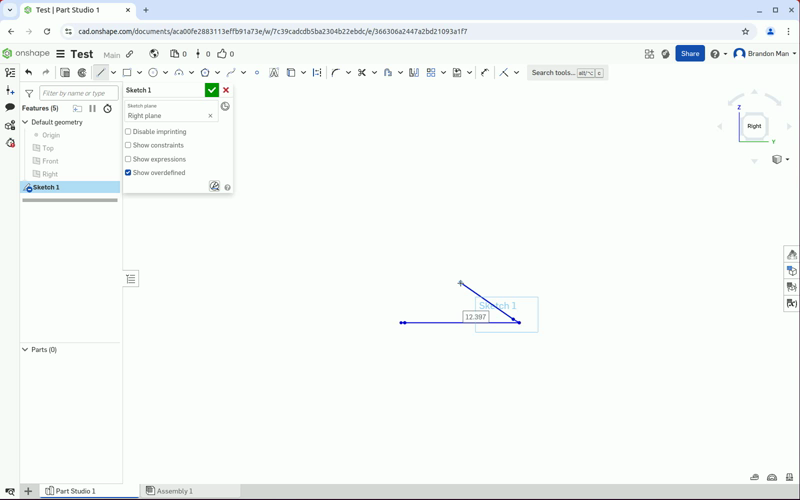
mouse_move(401, 322)
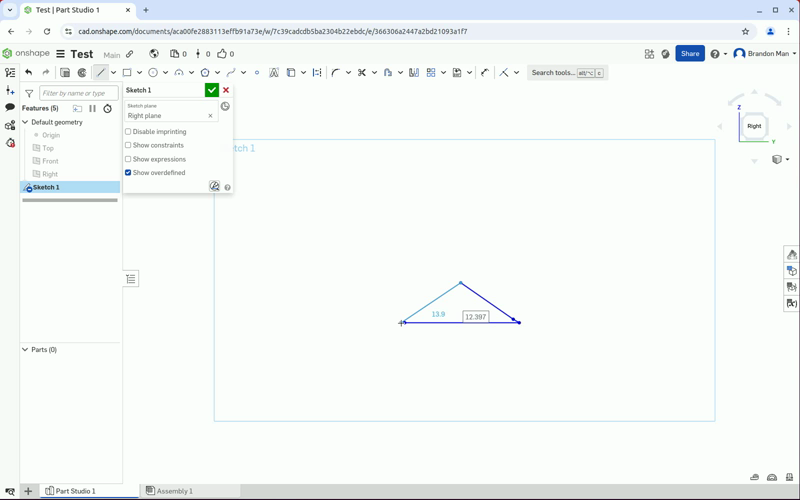
scroll(6)
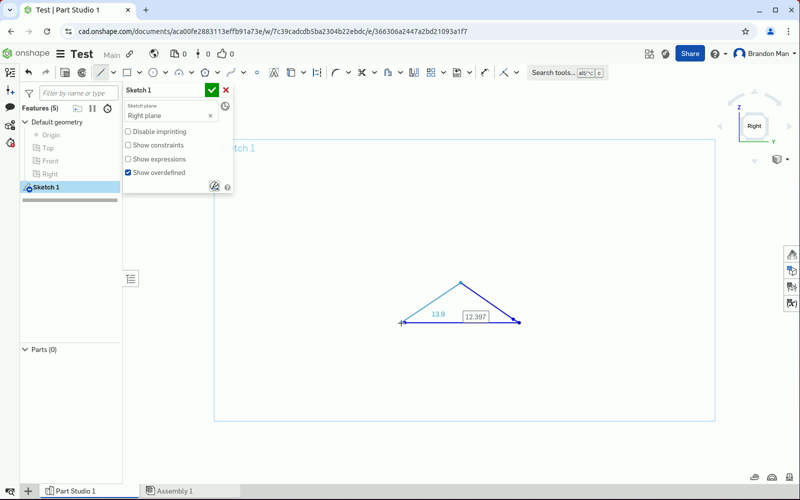
scroll(6)
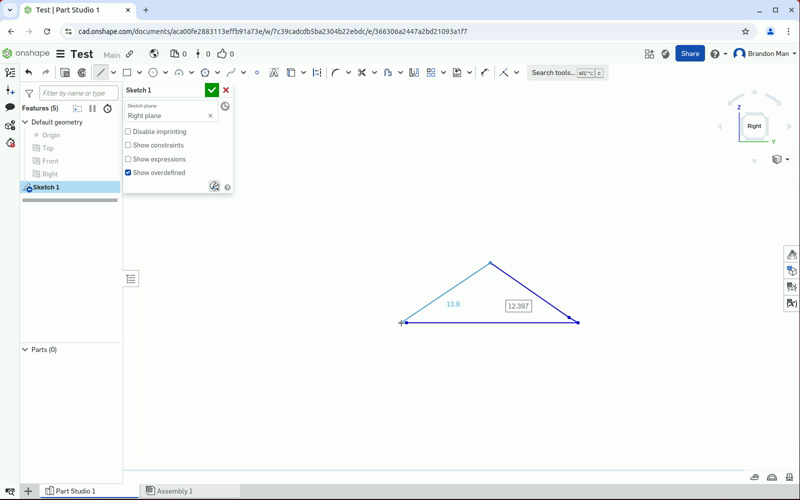
scroll(6)
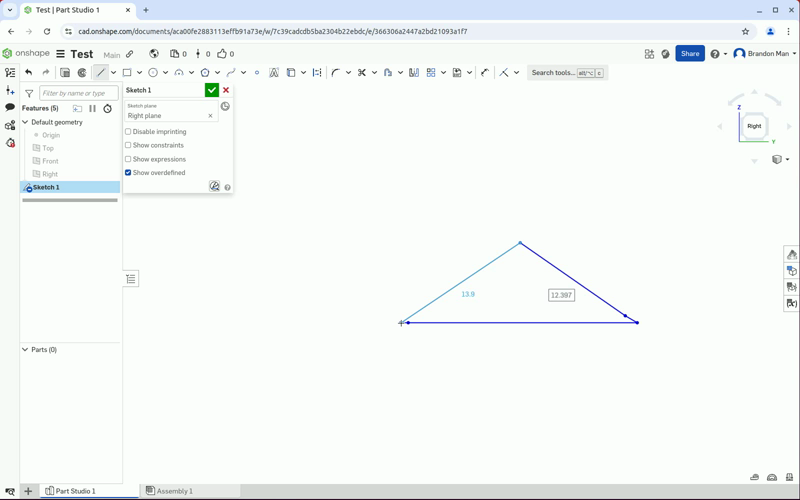
scroll(6)
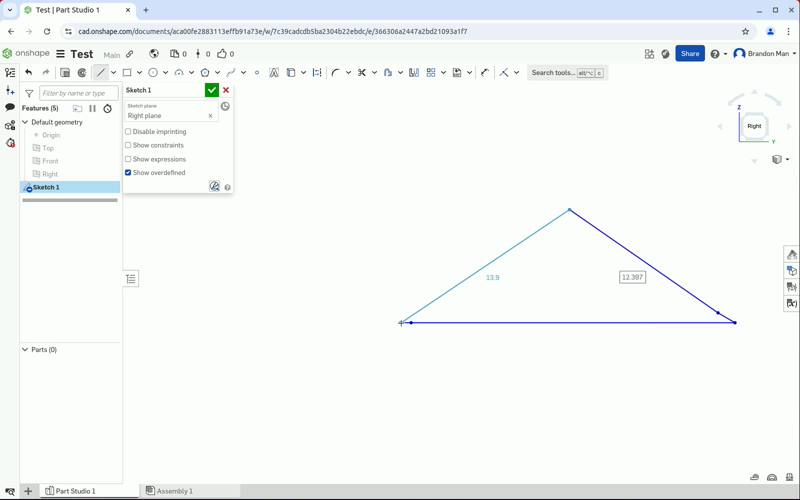
scroll(6)
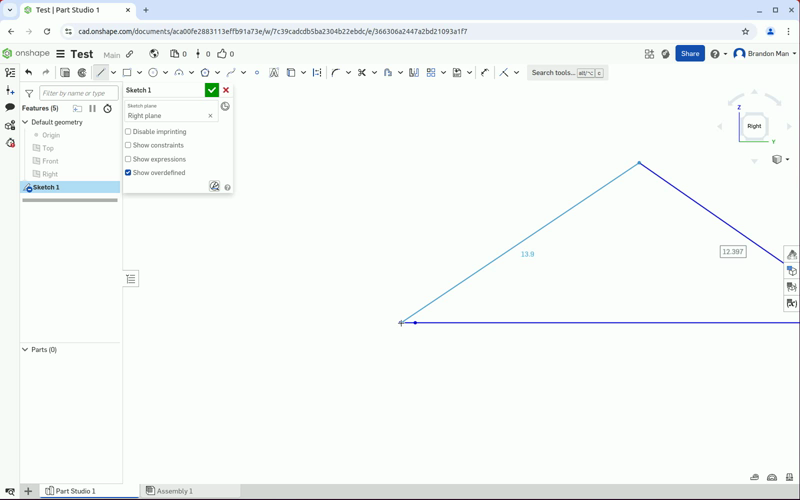
scroll(6)
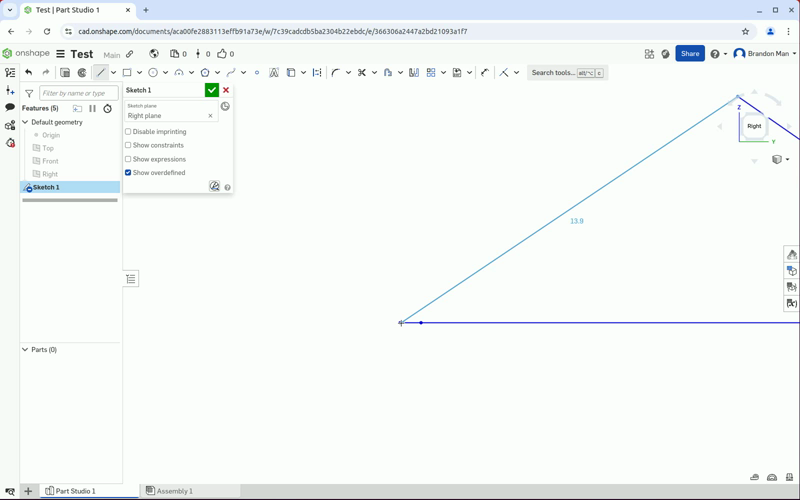
scroll(6)
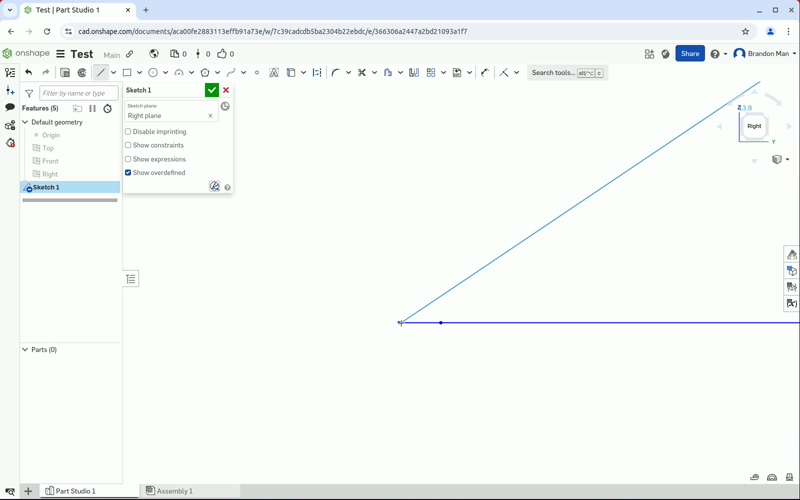
key_up(shift)
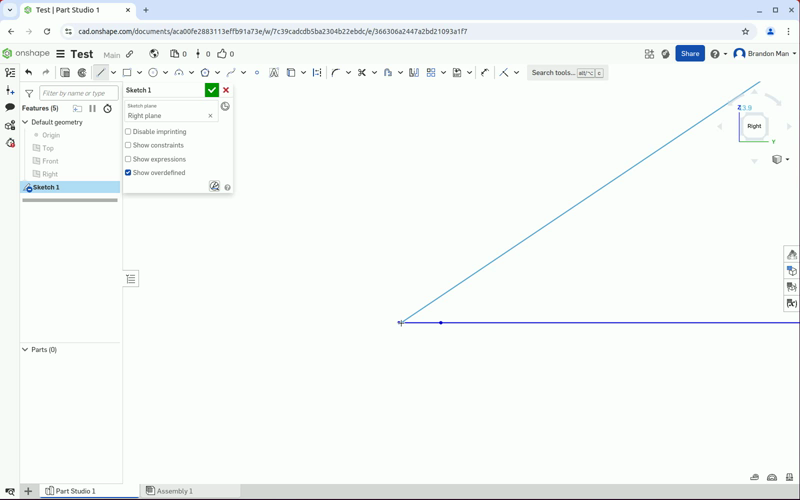
click(401, 322)
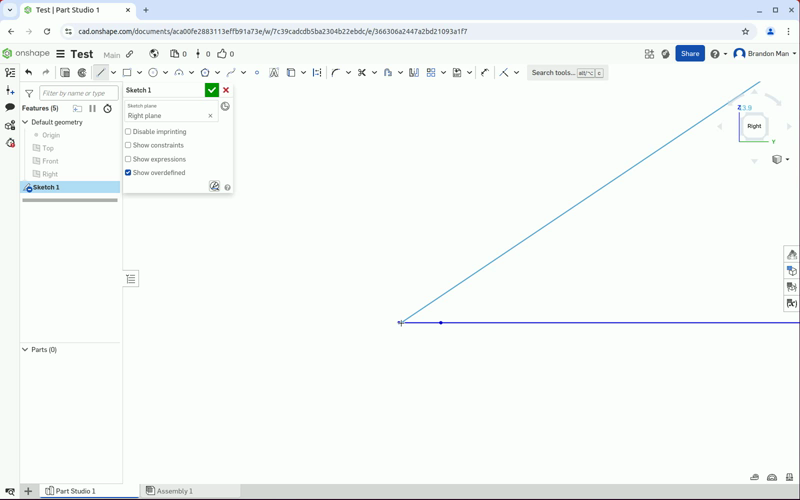
scroll(-6)
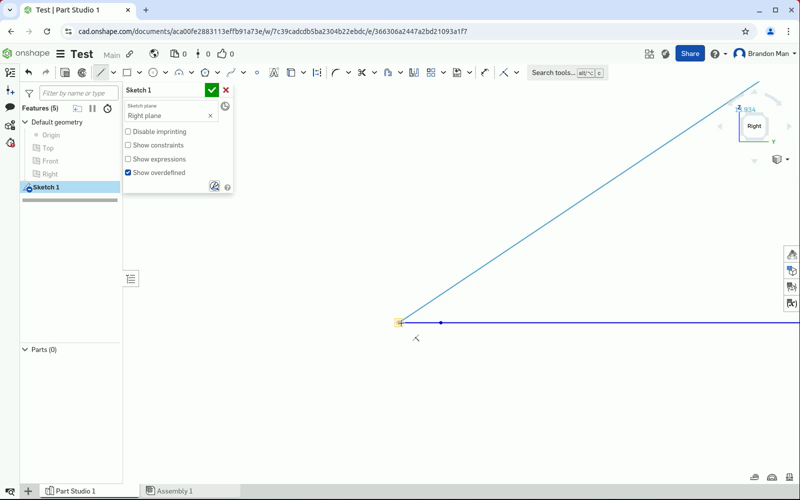
scroll(-6)
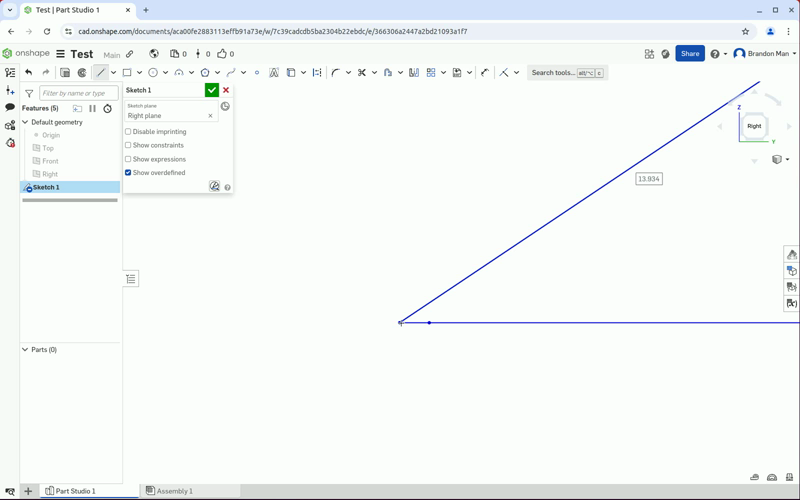
scroll(-6)
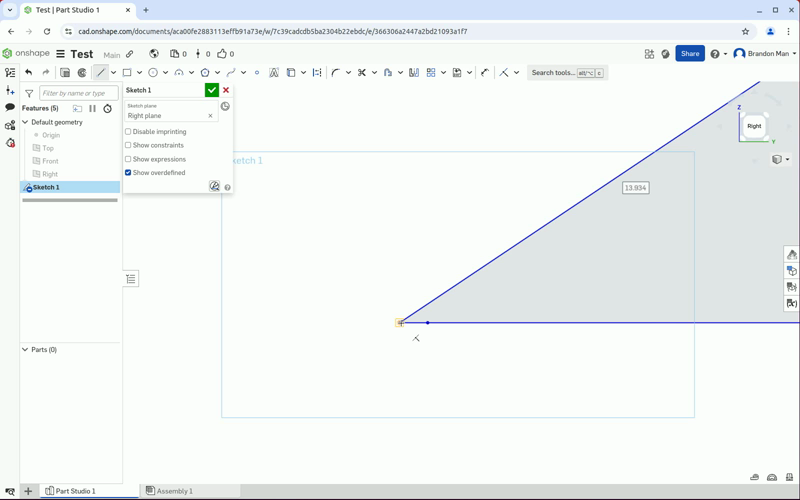
scroll(-6)
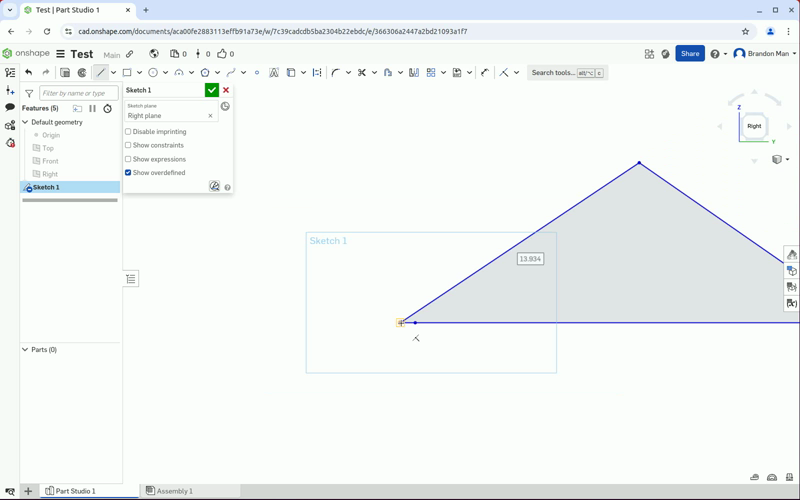
scroll(-6)
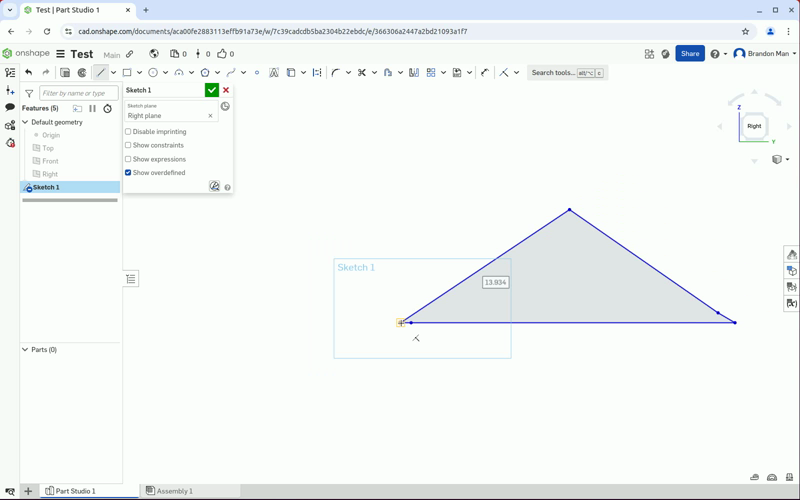
scroll(-6)
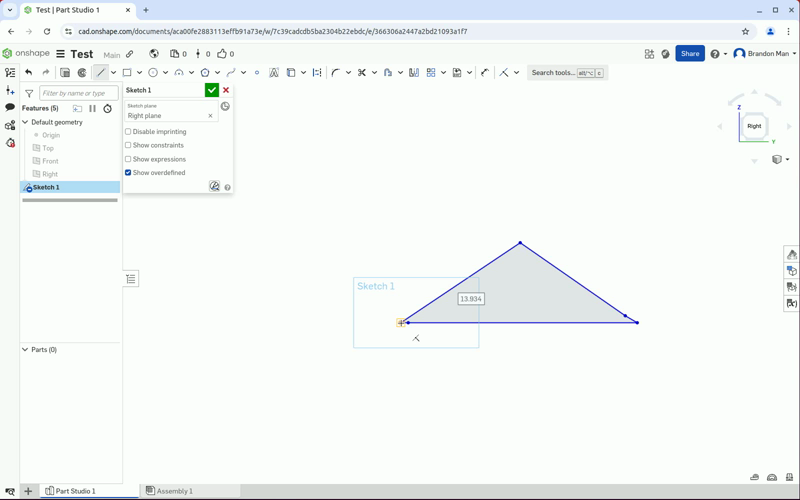
scroll(-6)
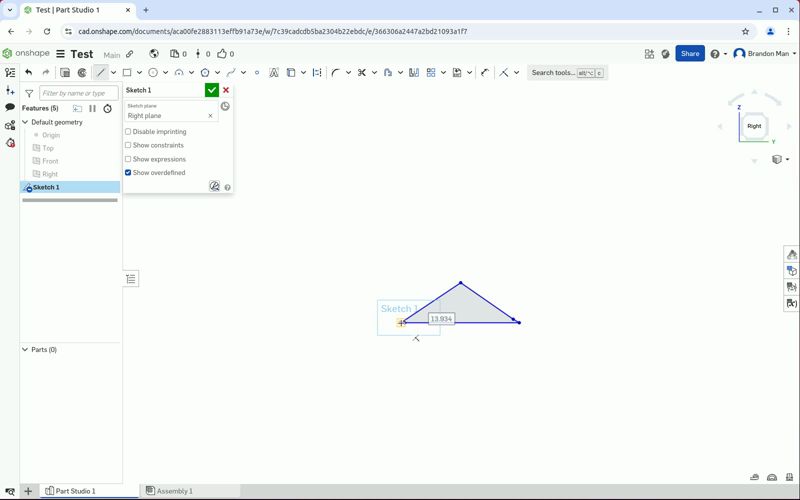
key(esc)
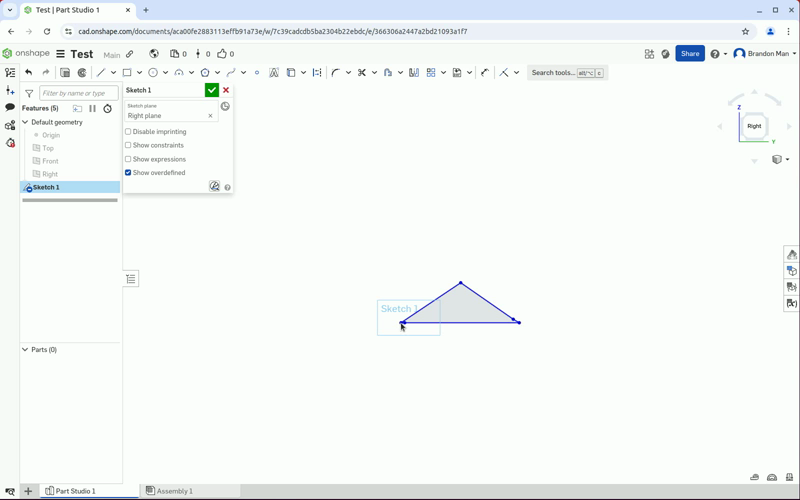
mouse_move(494, 315)
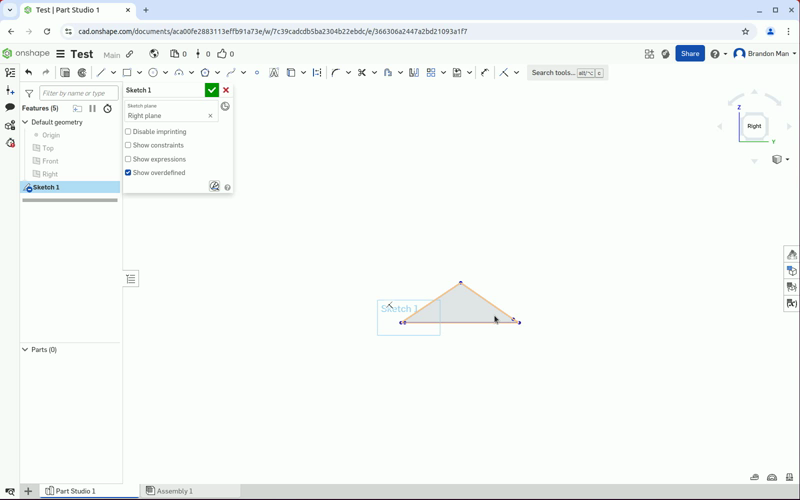
click(494, 315)
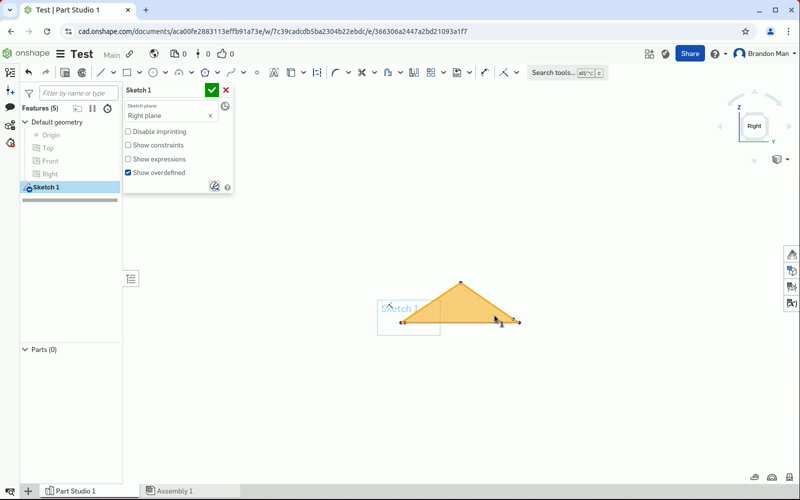
mouse_move(73, 352)
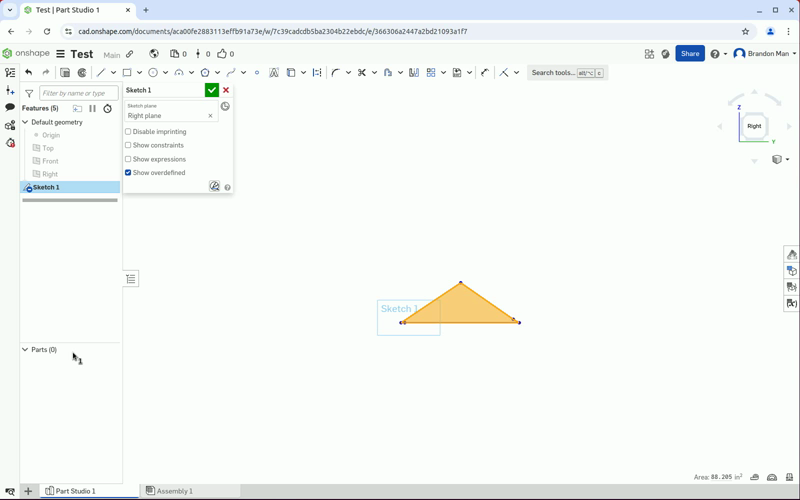
key(shift+y)
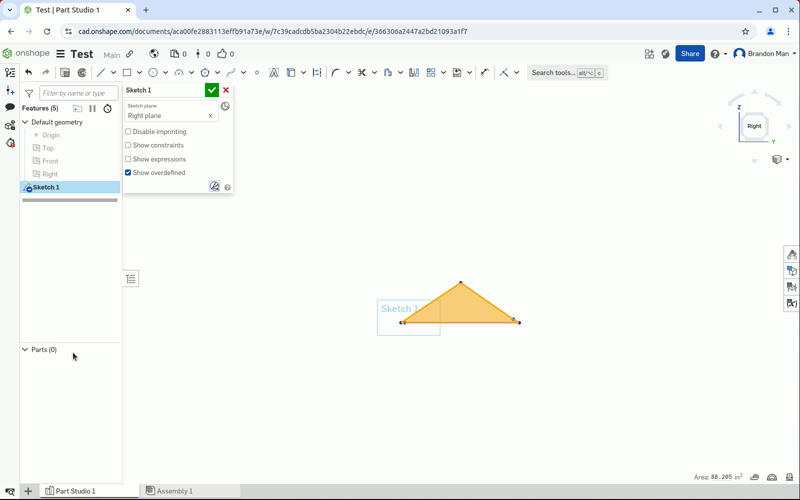
key(shift+e)
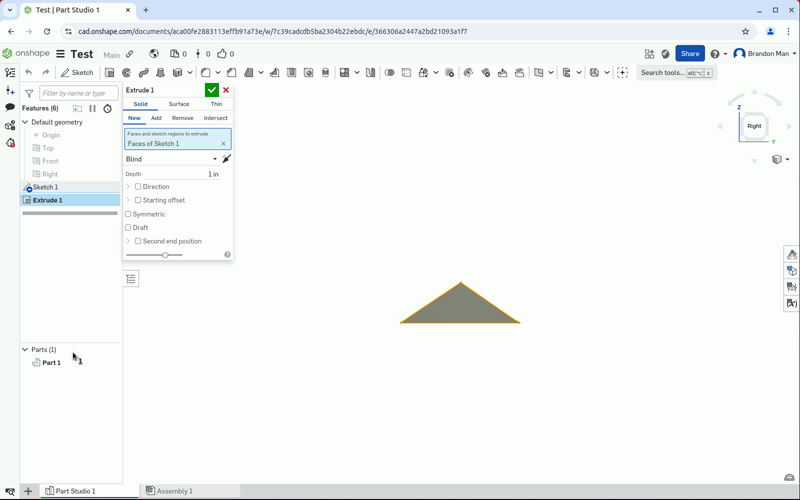
mouse_move(143, 106)
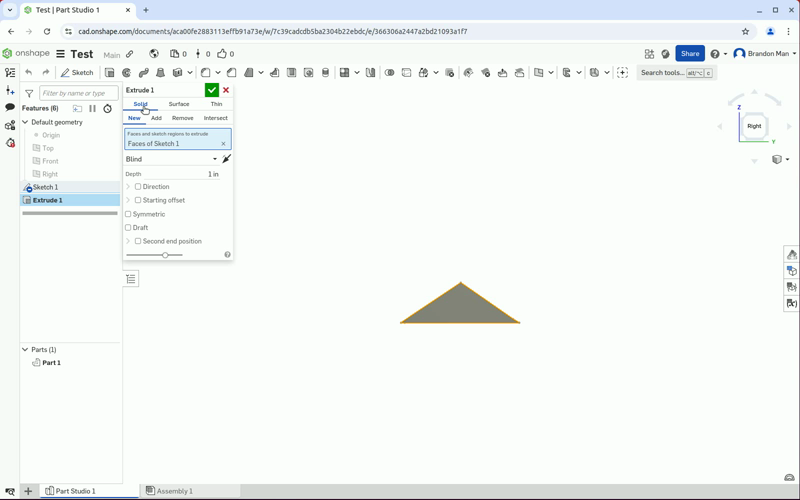
click(143, 106)
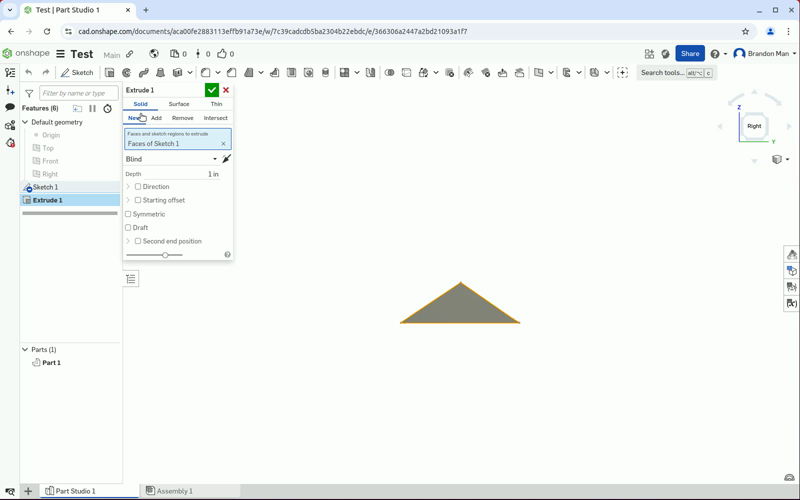
mouse_move(137, 120)
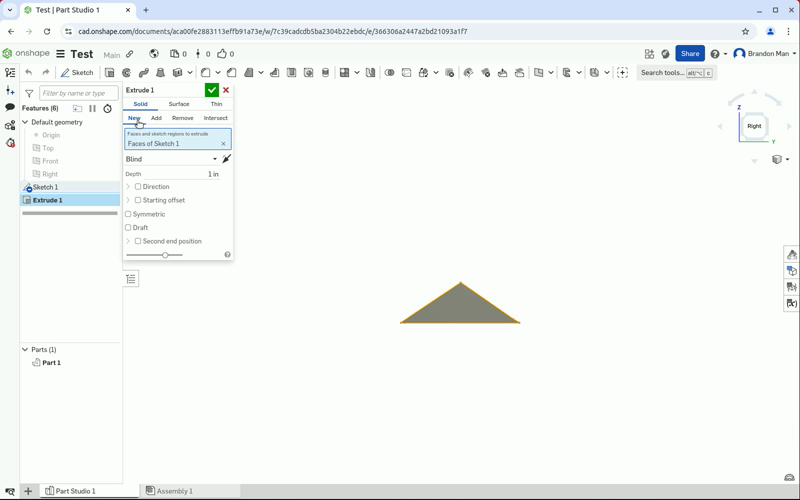
click(137, 120)
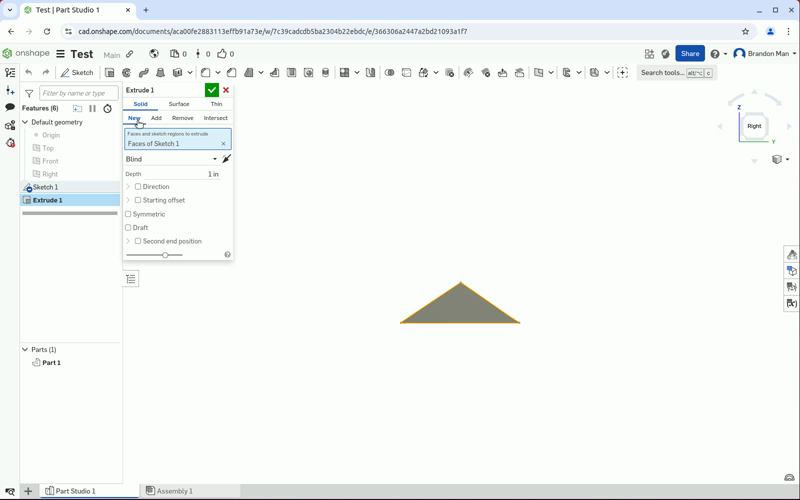
key(tab, 4)
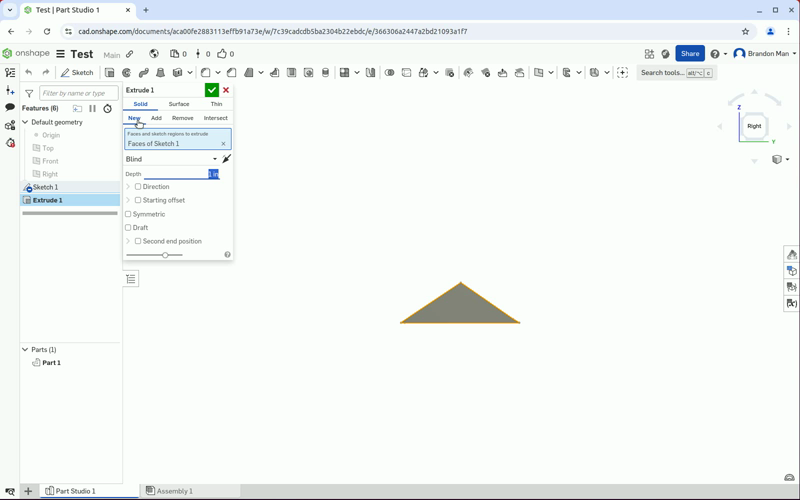
text(16.368)
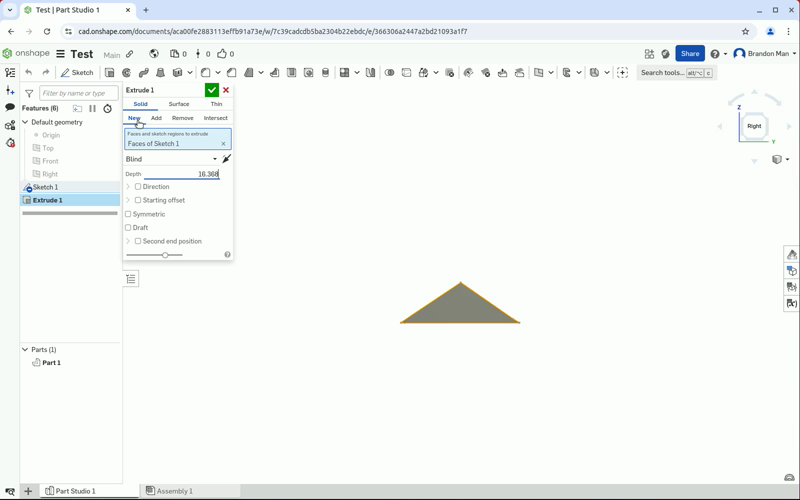
key(tab, 3)
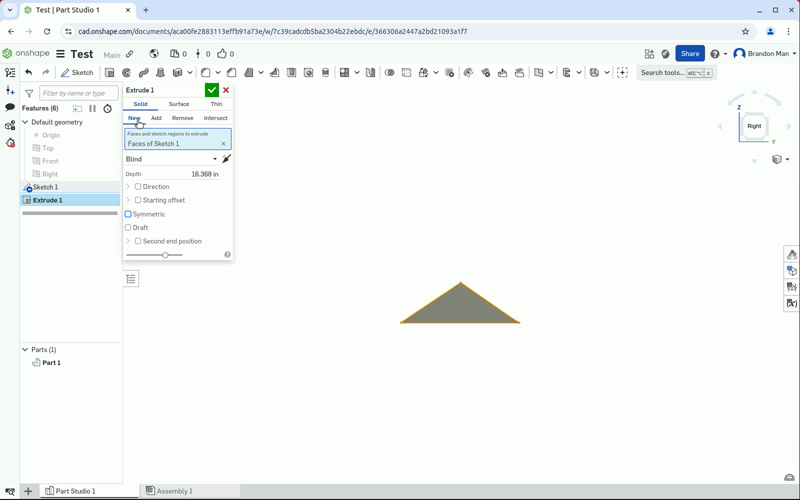
key(space)
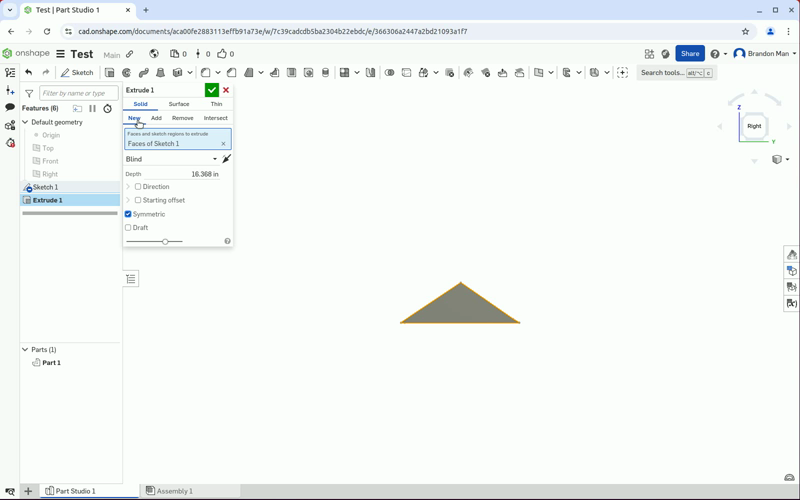
key(enter)
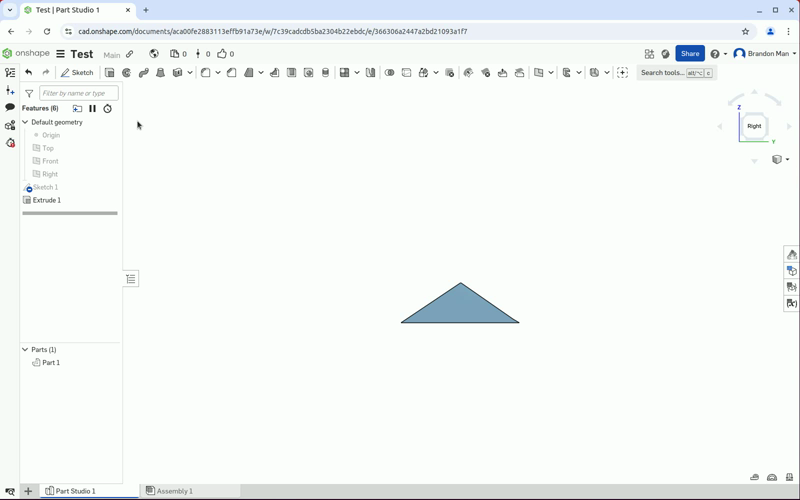
key(shift+h)
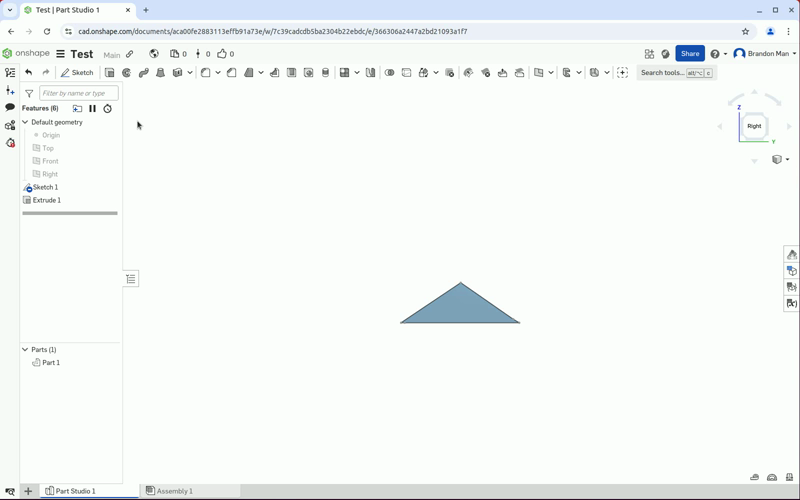
key(shift+h)
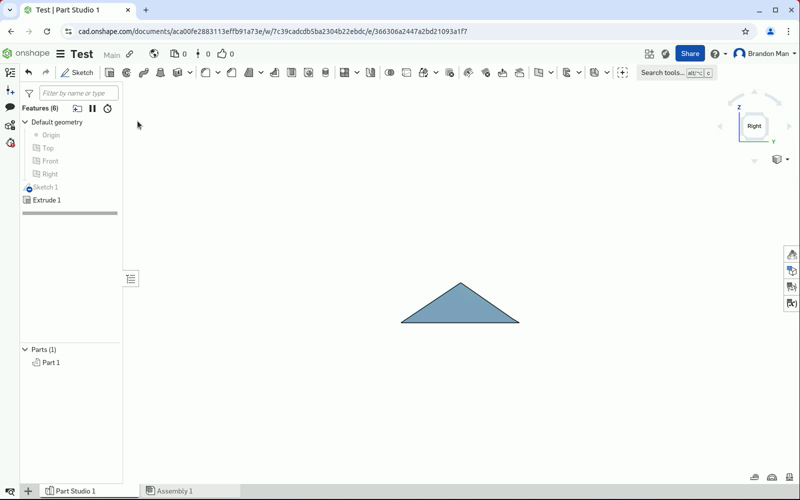
mouse_move(73, 189)
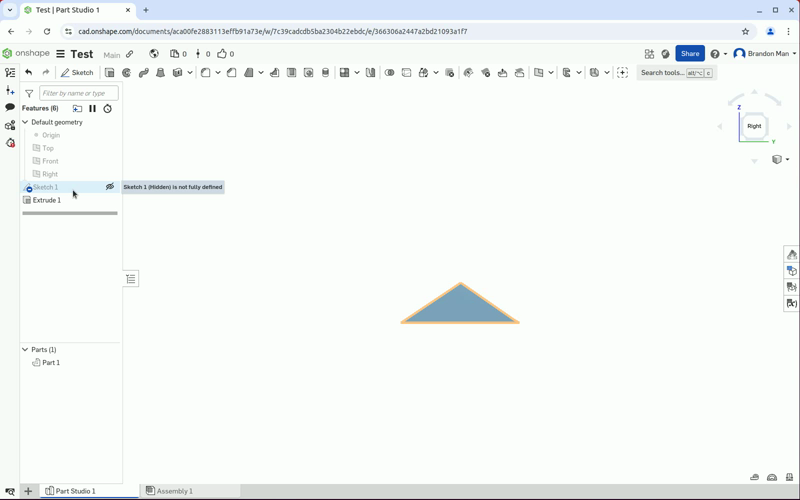
click(73, 189)
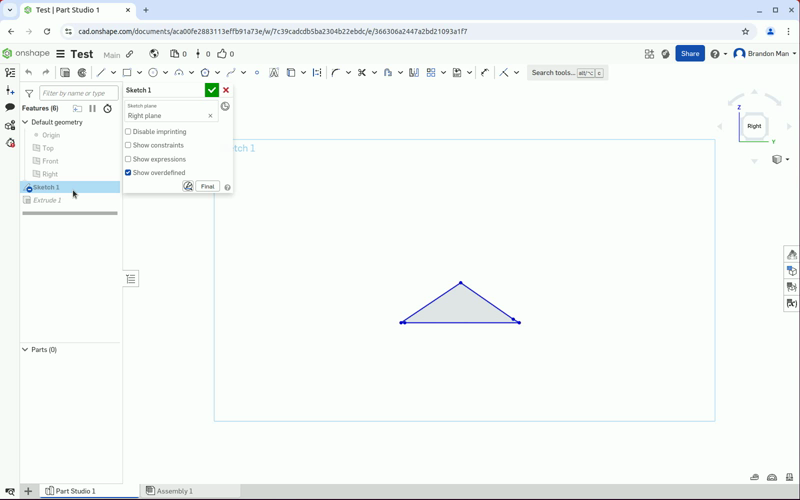
mouse_move(229, 92)
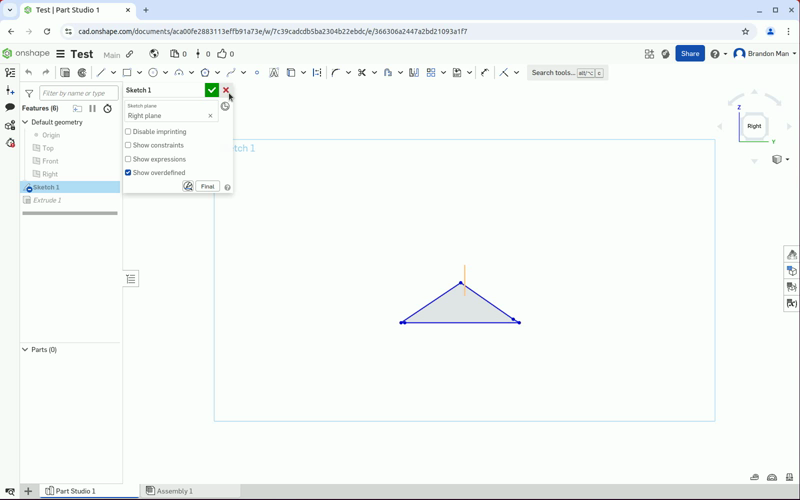
click(229, 92)
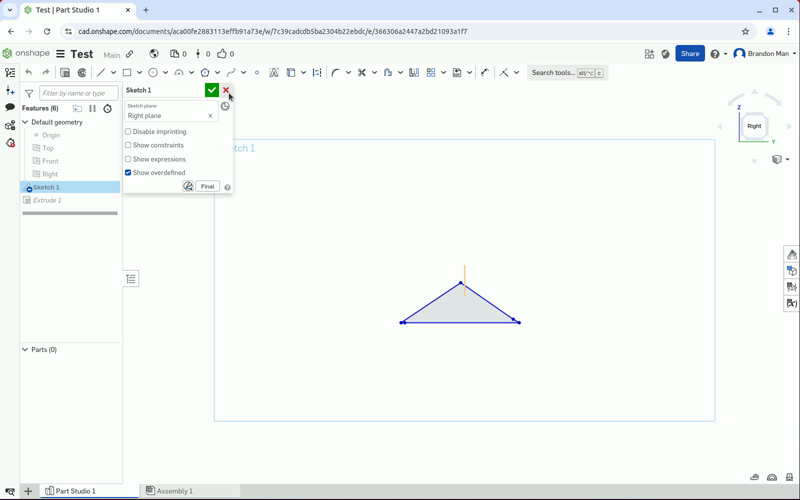
key(shift+s)
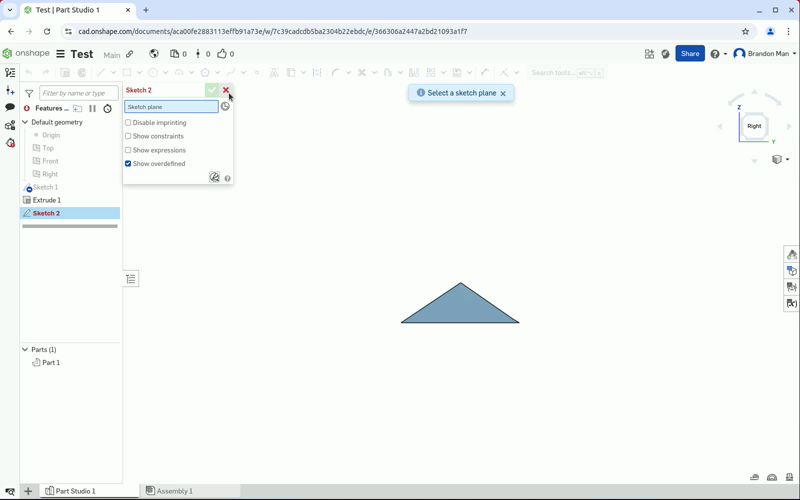
mouse_move(73, 176)
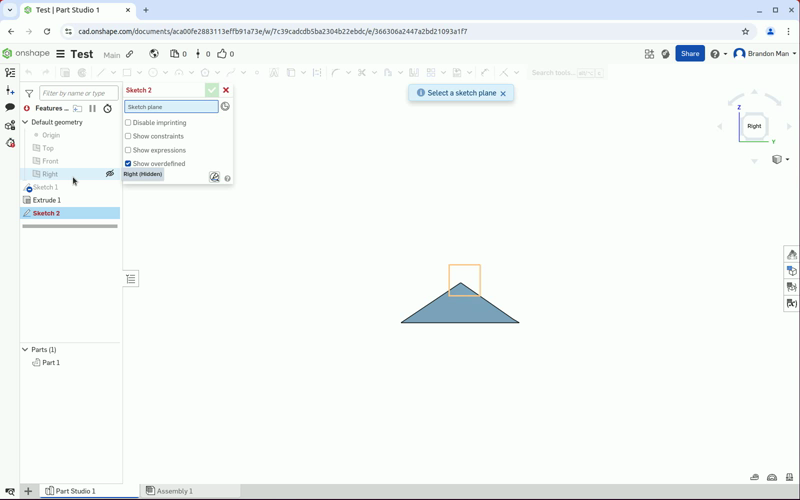
click(73, 176)
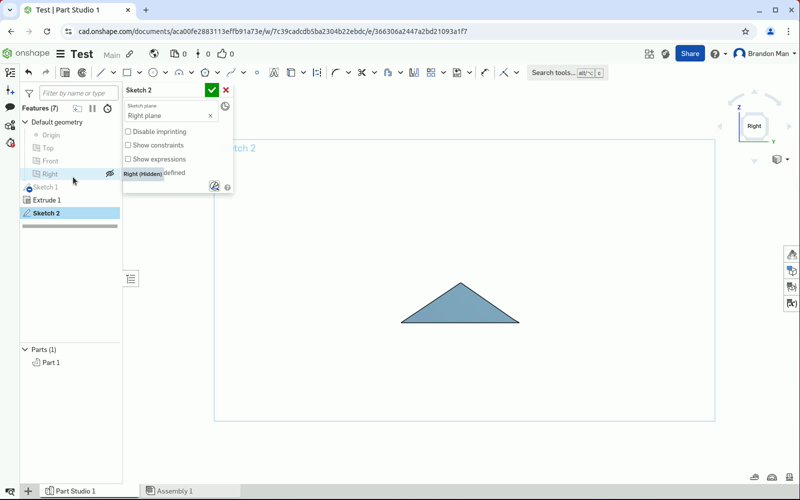
mouse_move(73, 352)
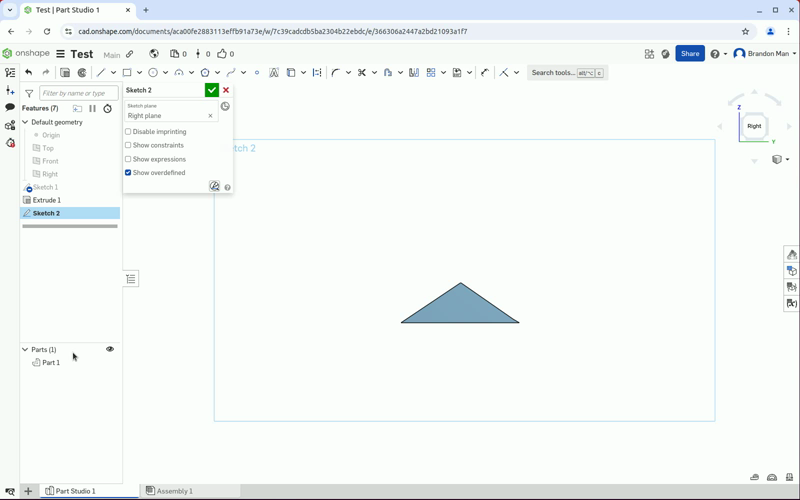
key(y)
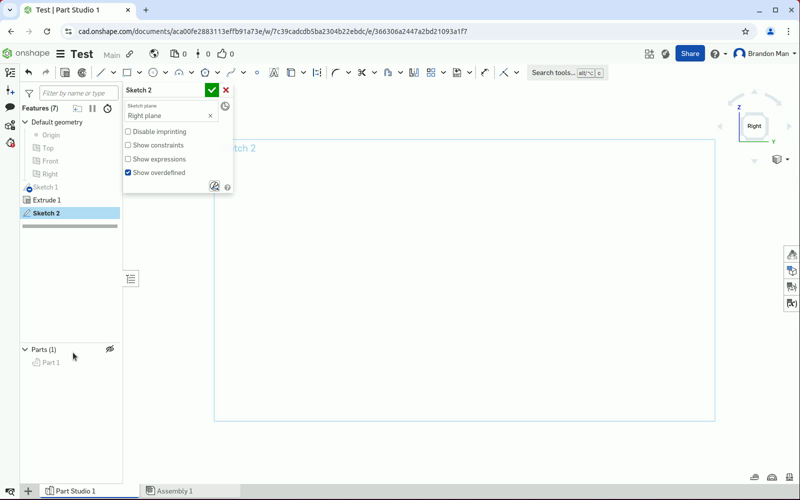
key(l)
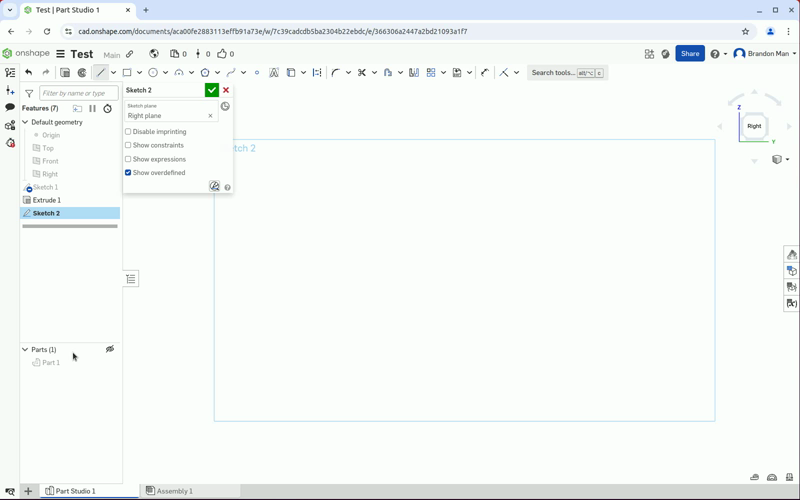
key_down(shift)
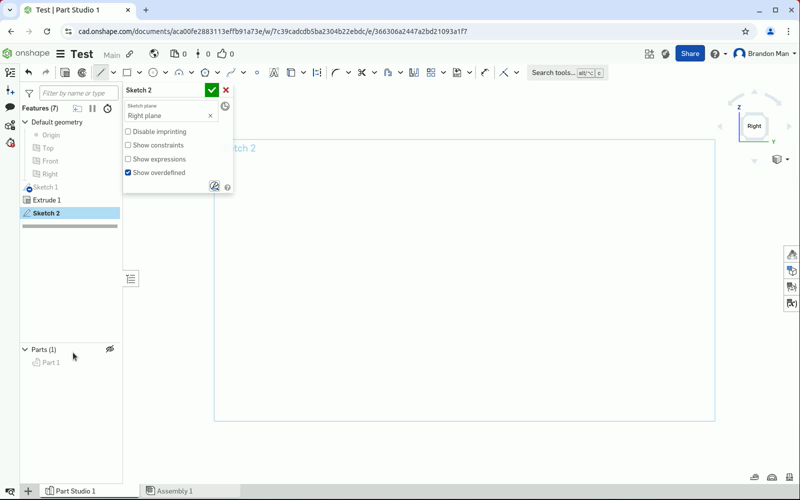
mouse_move(405, 394)
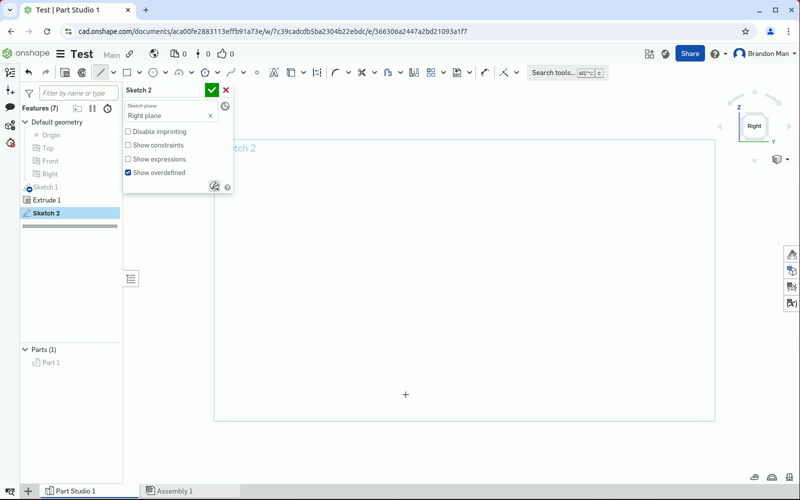
click(405, 394)
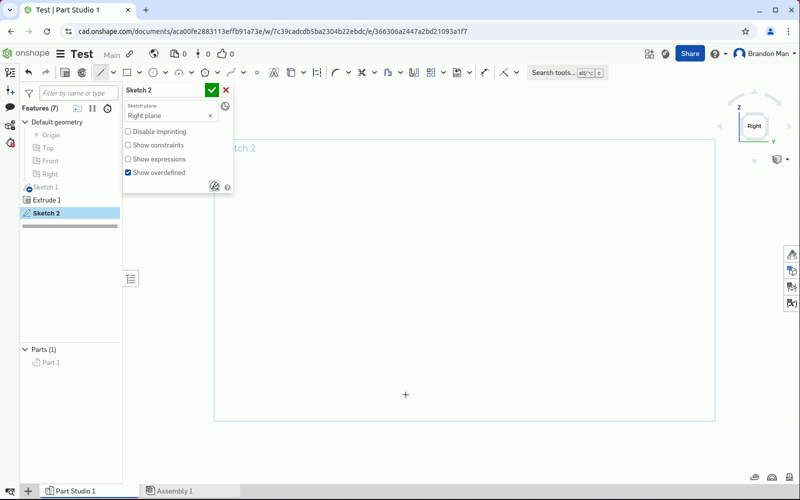
key_up(shift)
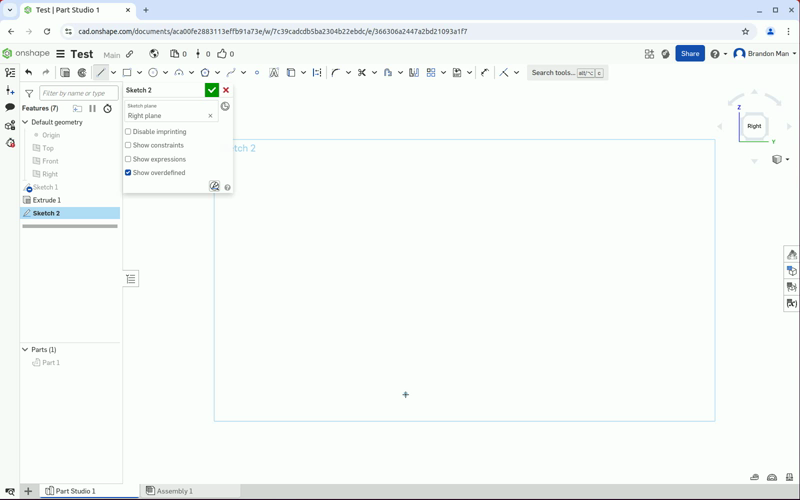
key_down(shift)
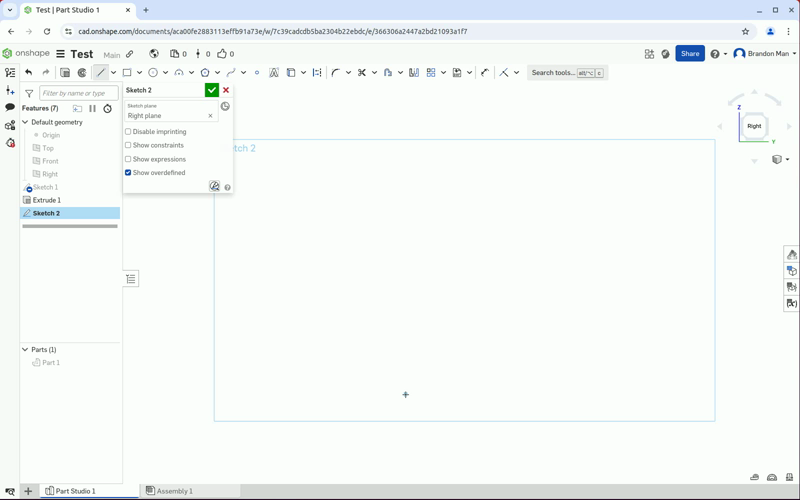
mouse_move(572, 394)
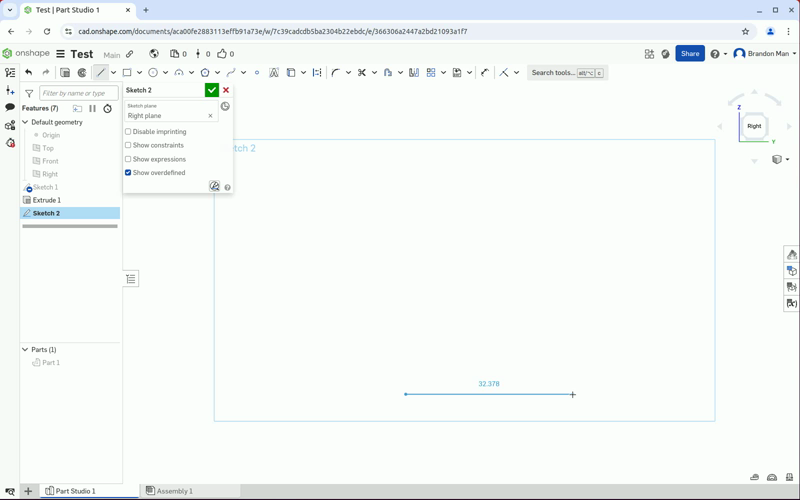
click(572, 394)
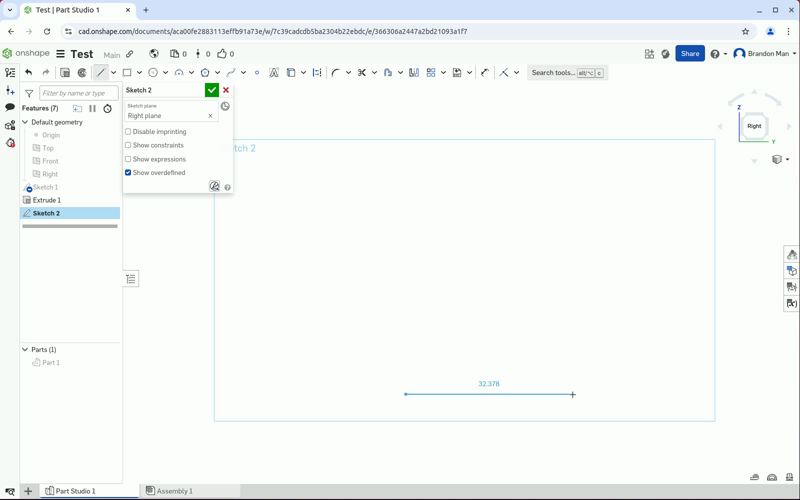
key_up(shift)
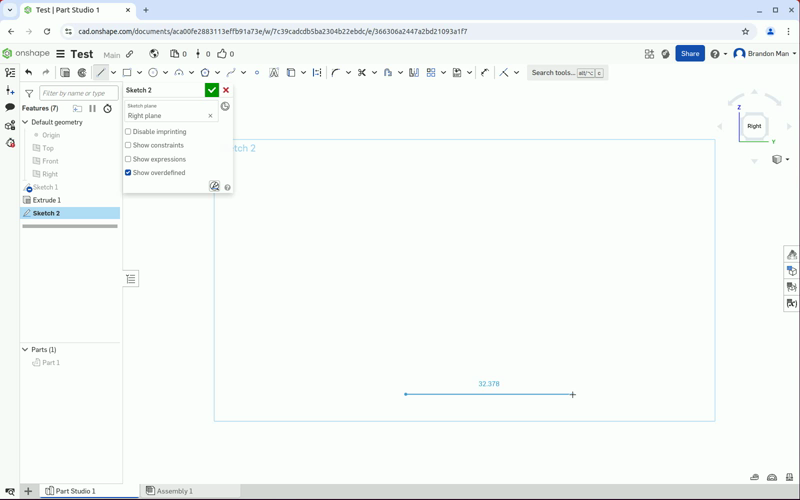
key_down(shift)
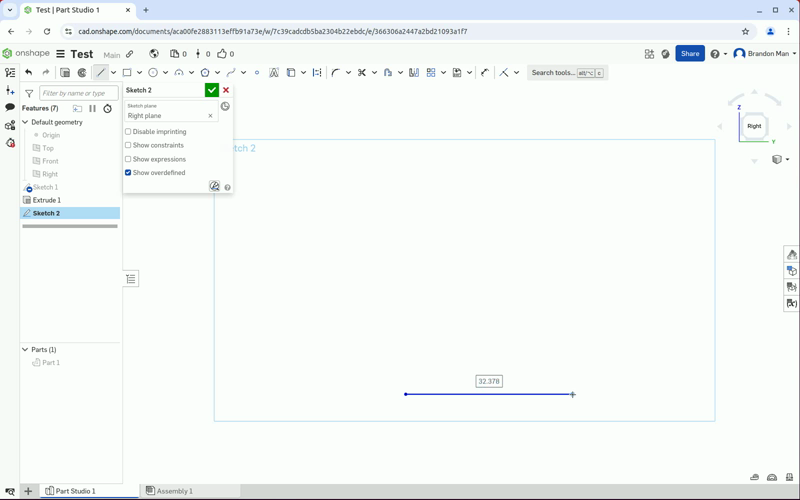
mouse_move(572, 320)
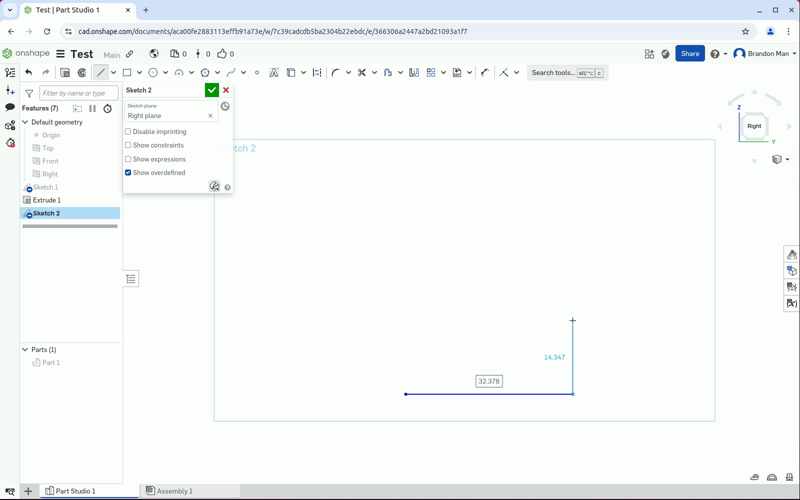
click(572, 320)
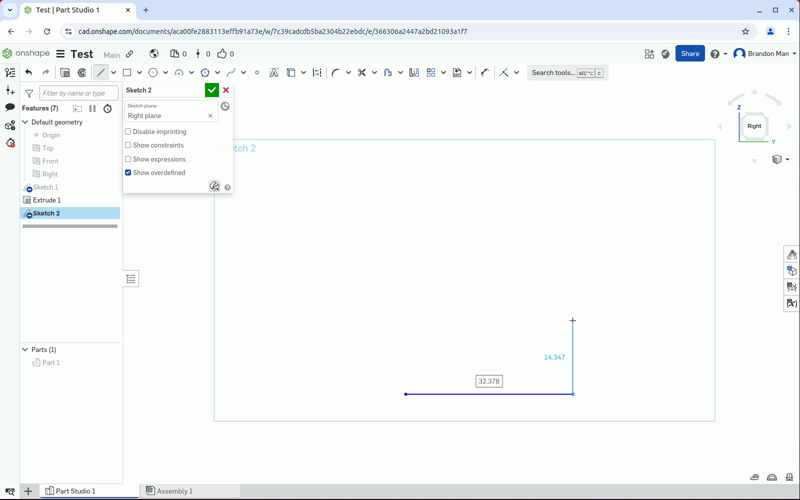
key_up(shift)
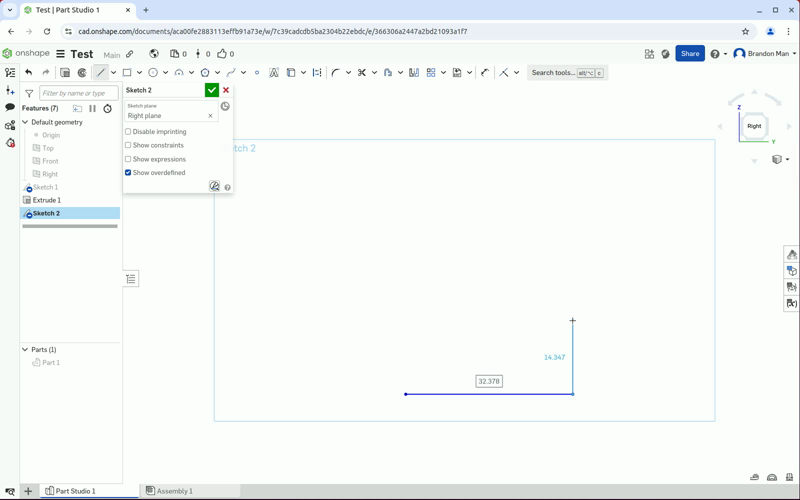
key_down(shift)
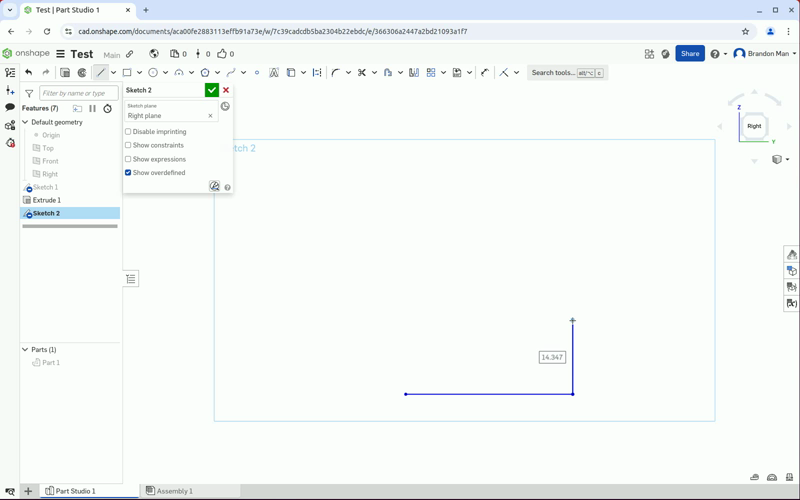
mouse_move(589, 320)
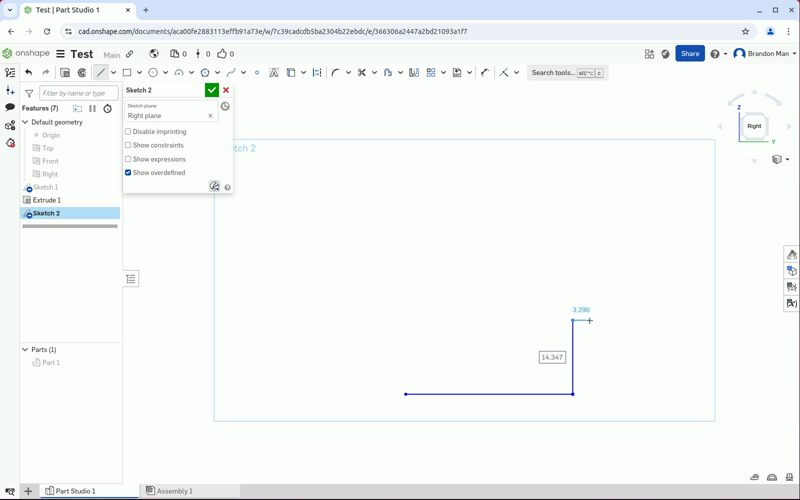
mouse_move(514, 320)
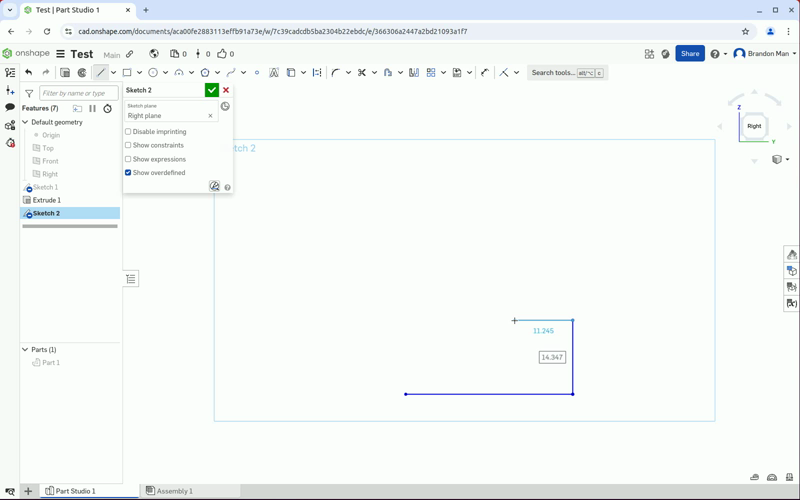
click(514, 320)
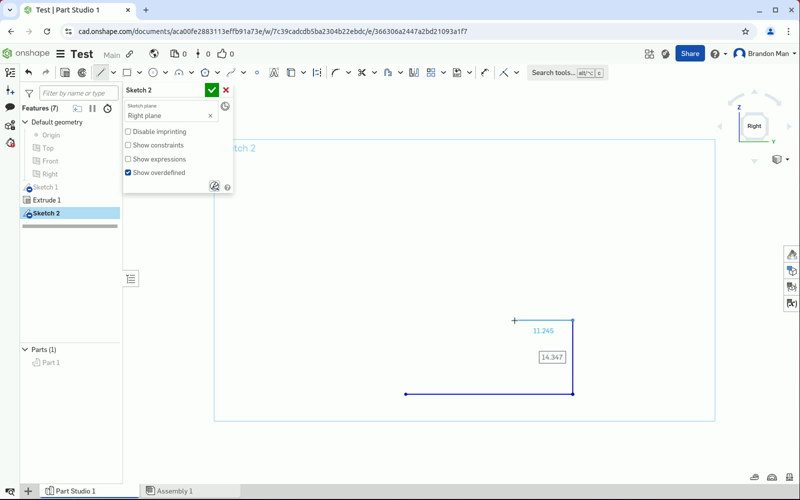
key_up(shift)
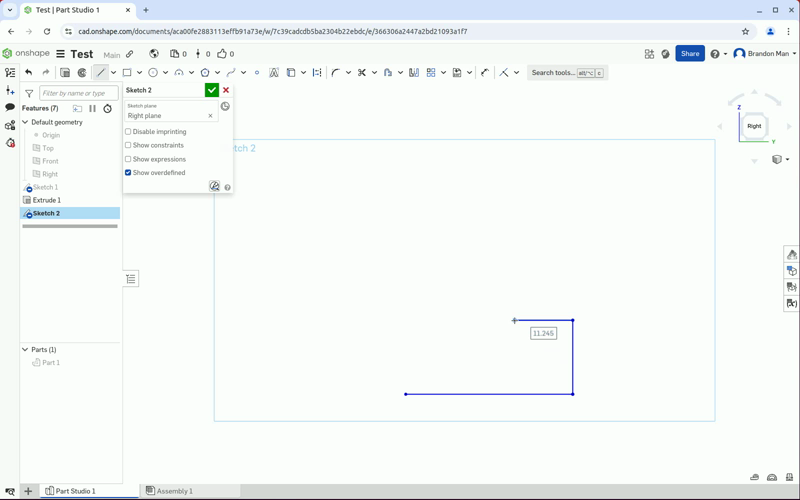
key_down(shift)
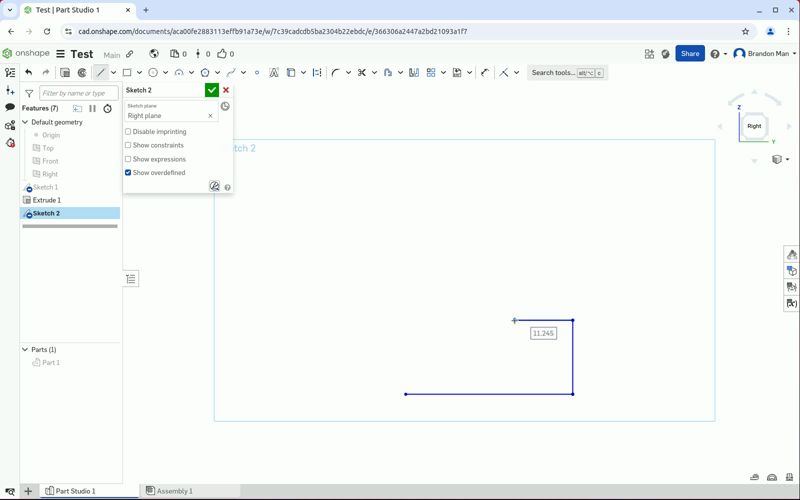
mouse_move(544, 320)
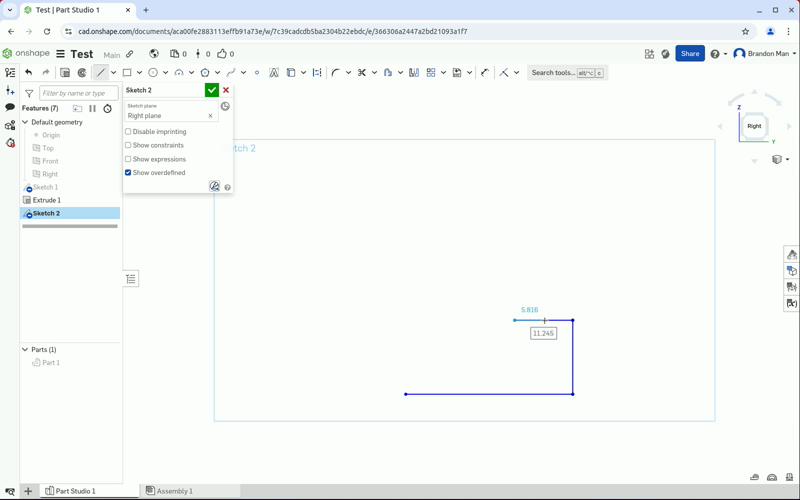
mouse_move(519, 324)
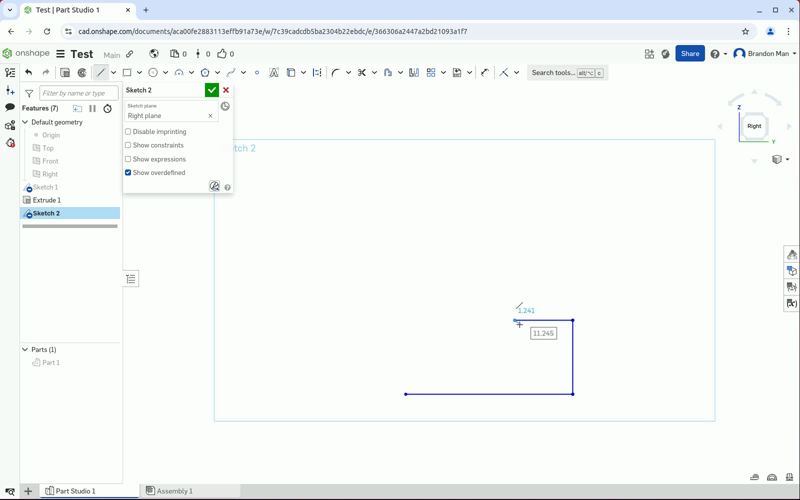
scroll(6)
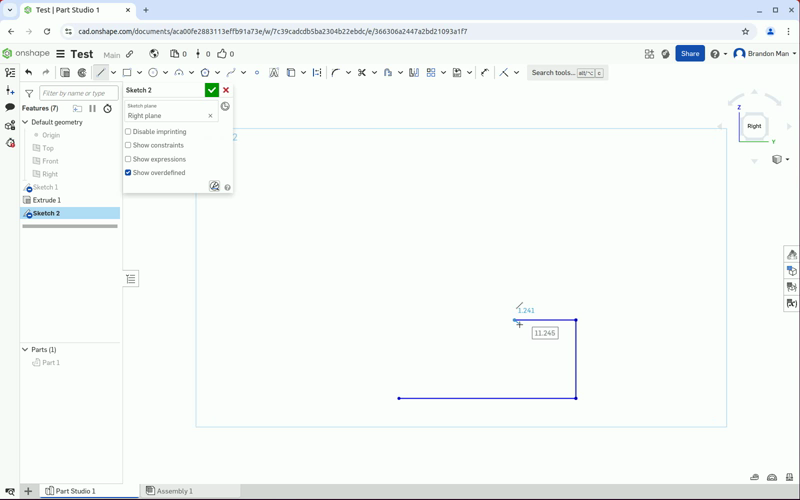
scroll(6)
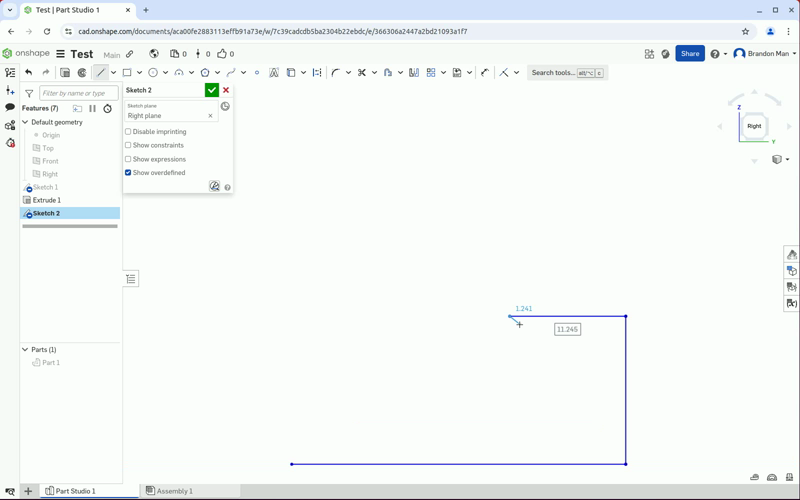
scroll(6)
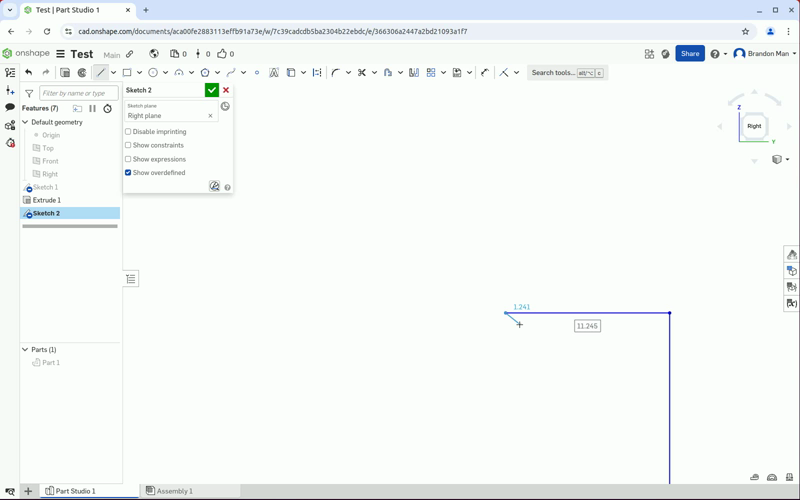
scroll(6)
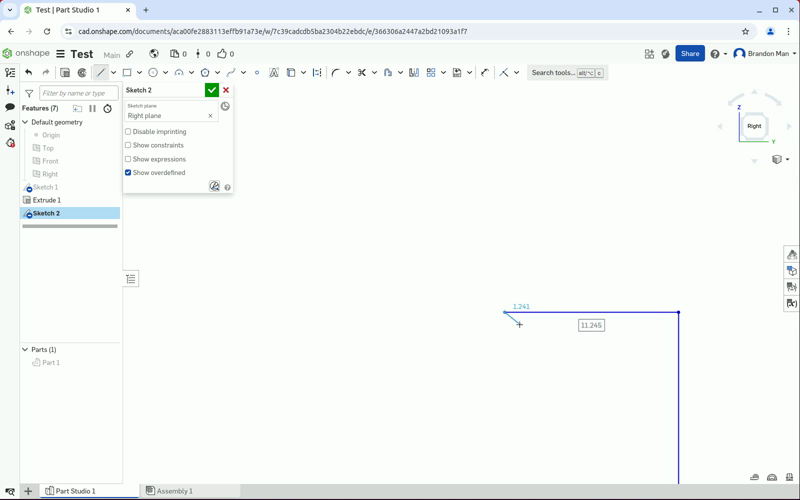
scroll(6)
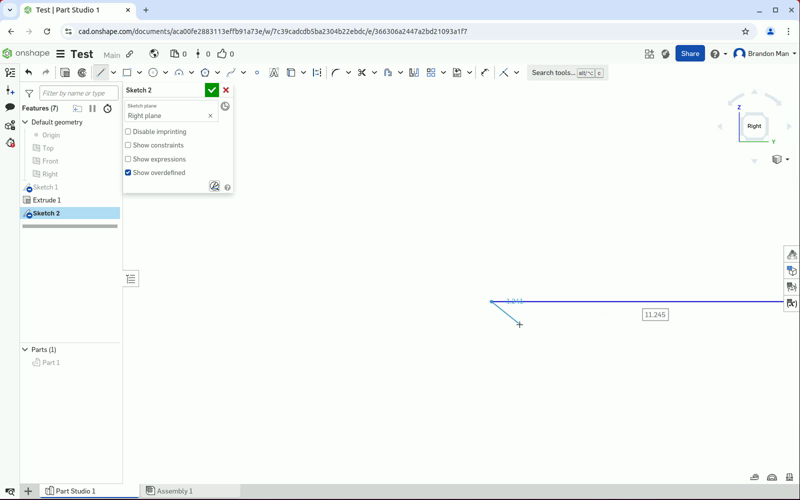
scroll(6)
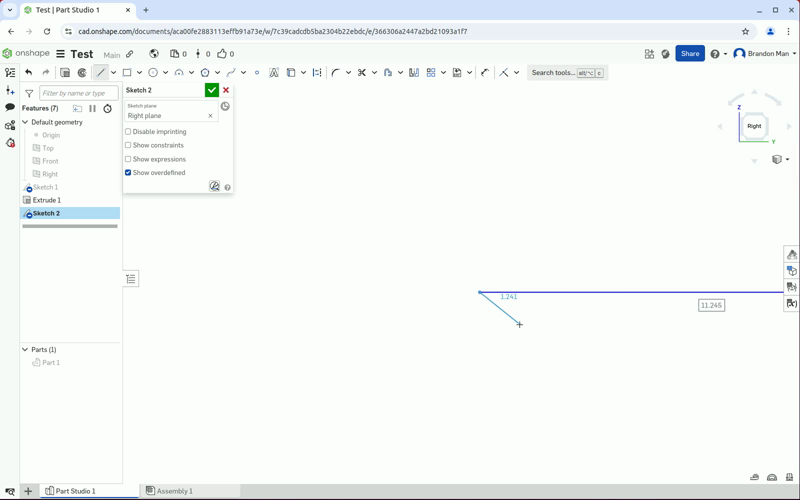
scroll(6)
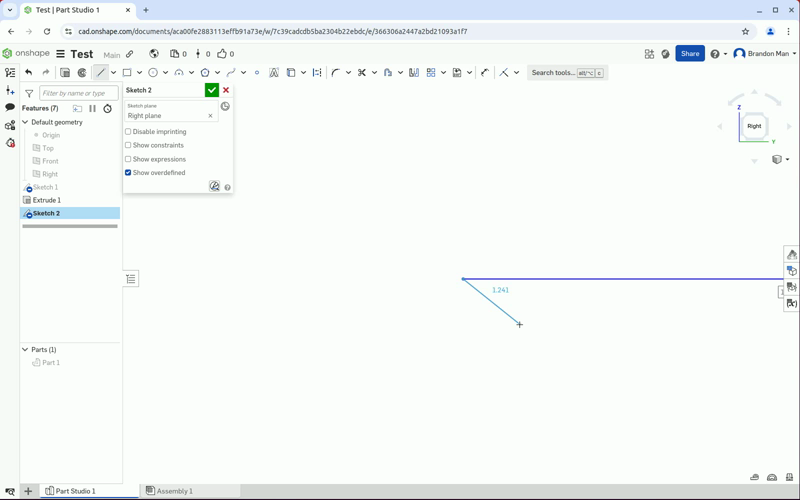
click(519, 324)
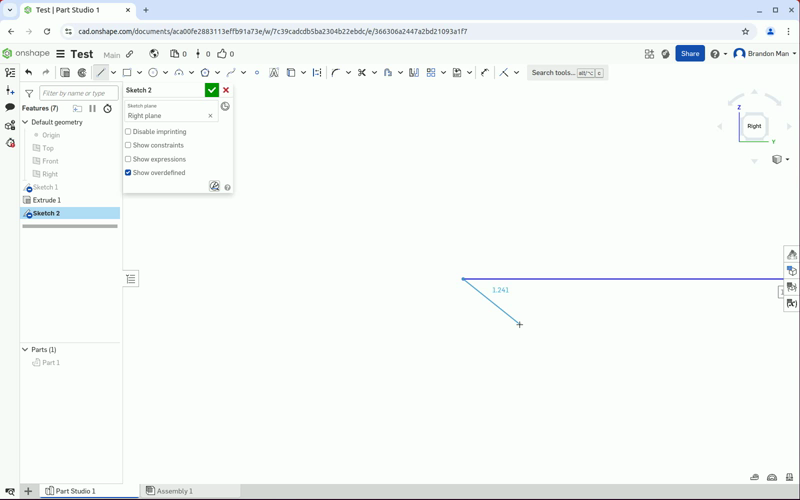
scroll(-6)
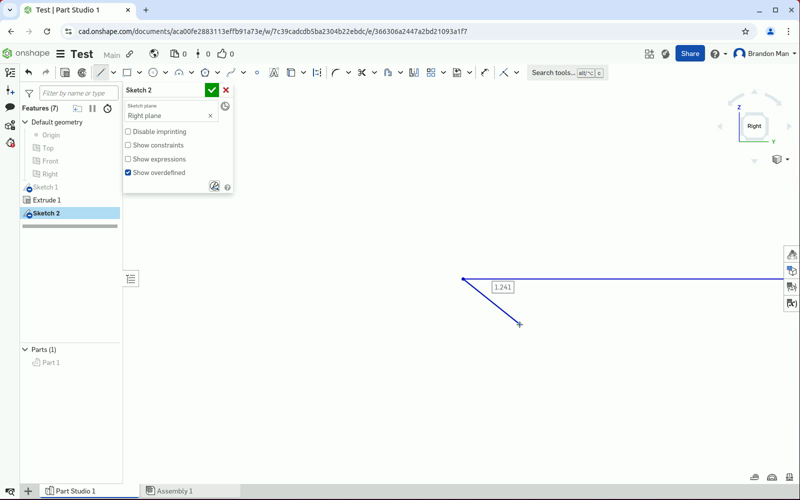
scroll(-6)
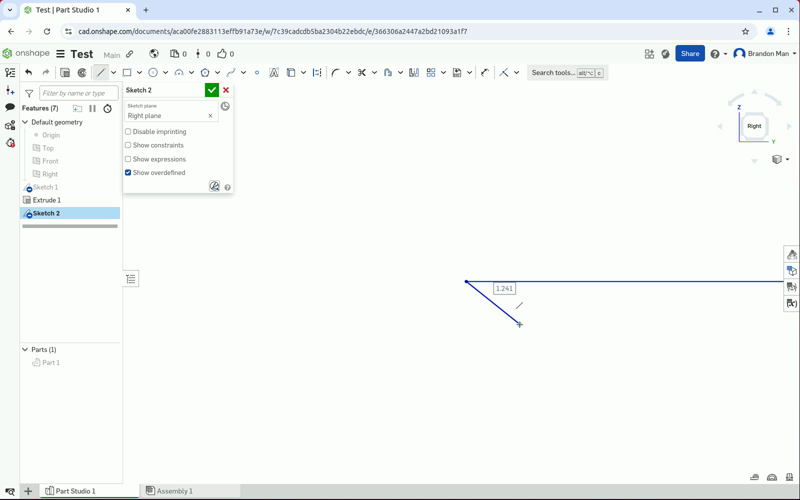
scroll(-6)
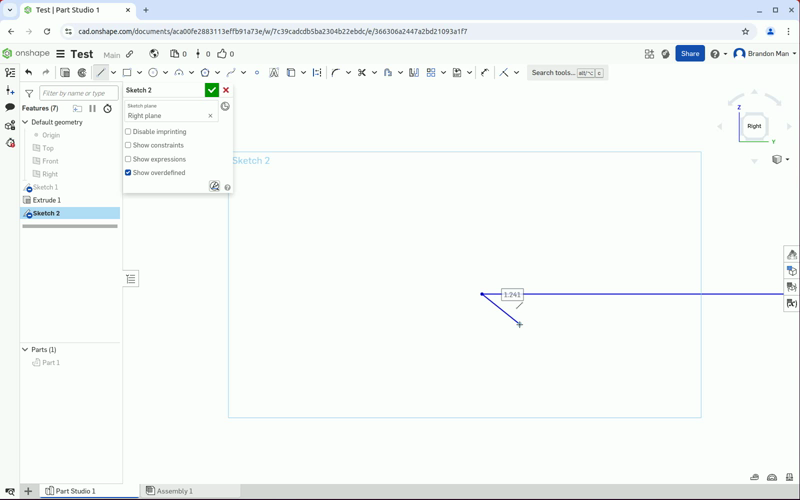
scroll(-6)
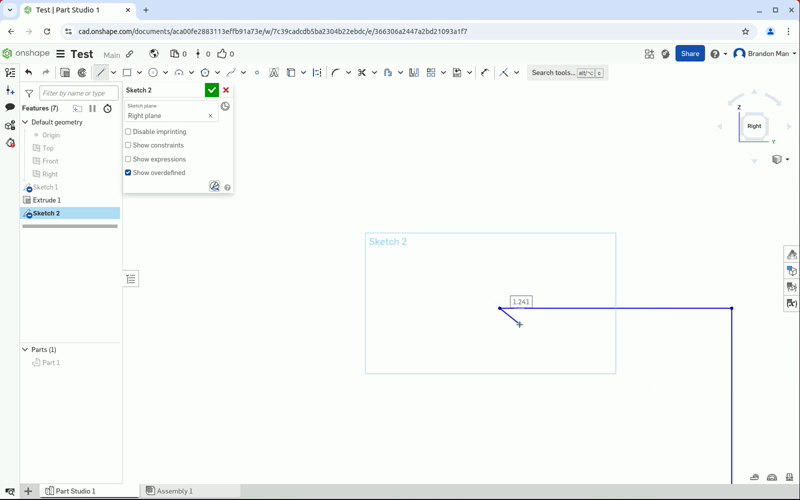
scroll(-6)
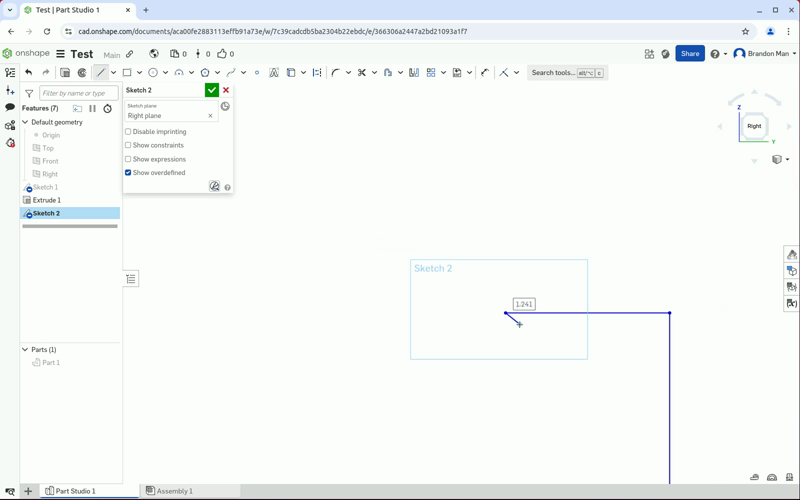
scroll(-6)
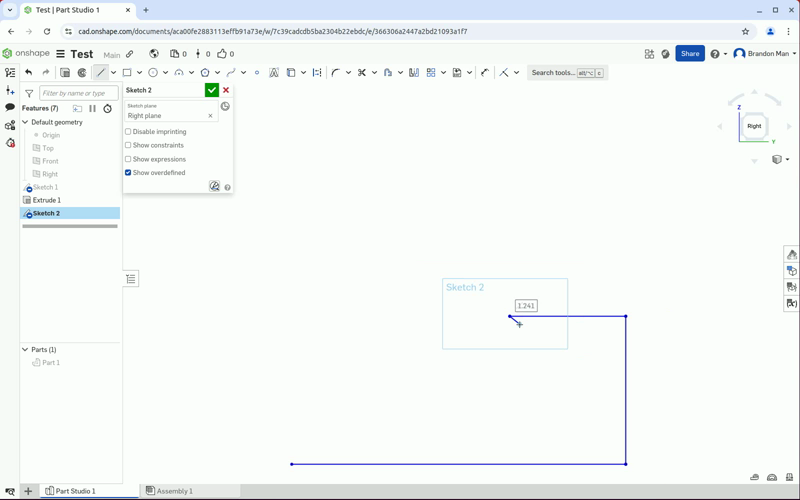
scroll(-6)
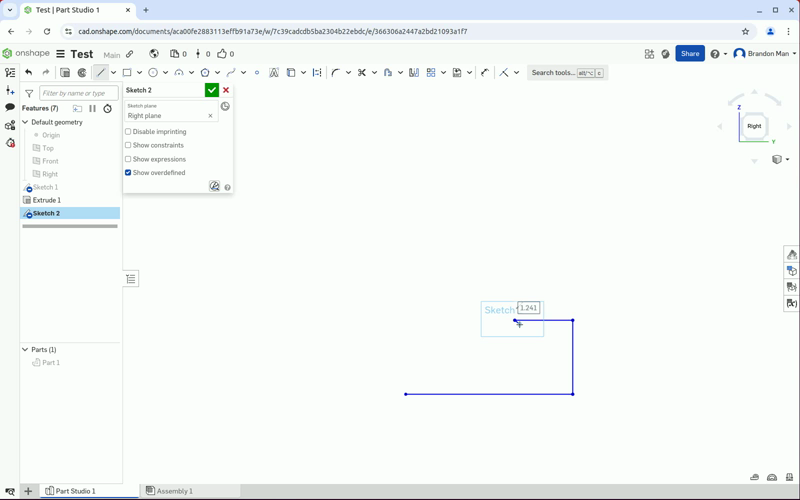
key_up(shift)
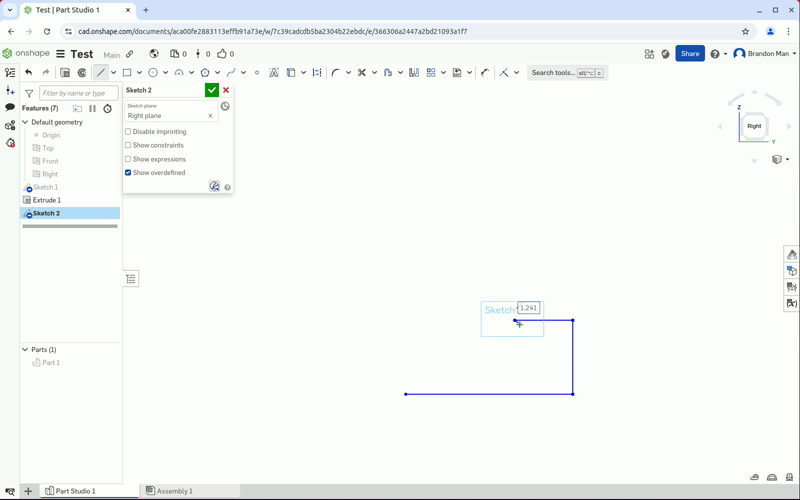
key_down(shift)
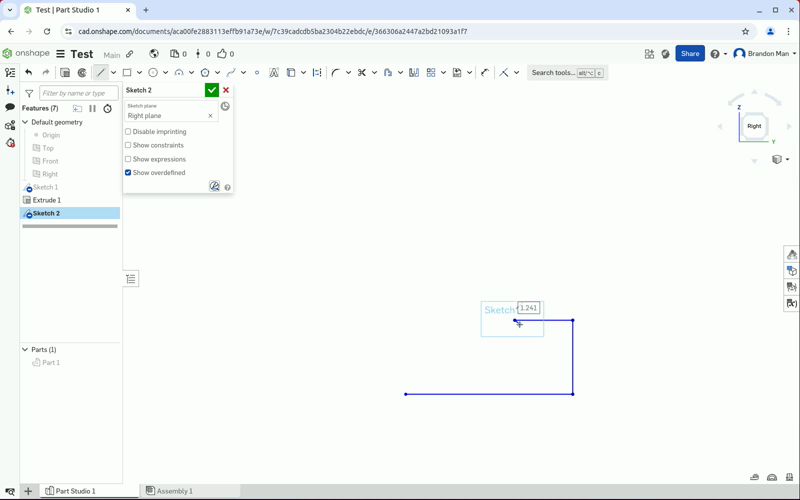
mouse_move(405, 324)
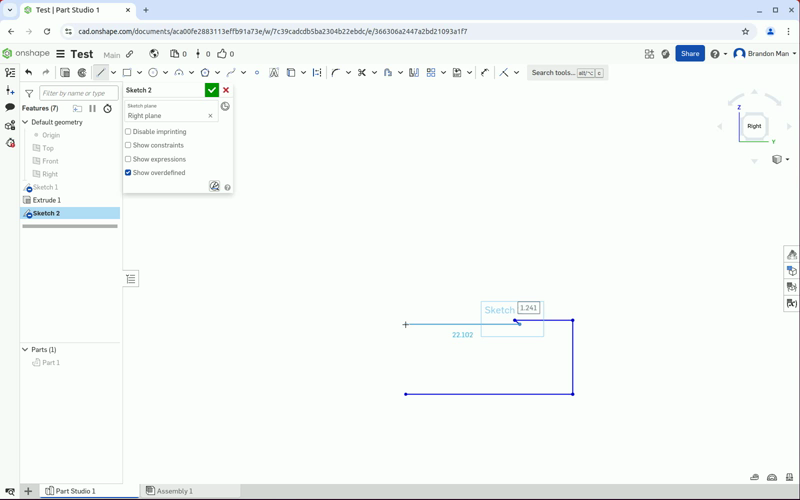
click(405, 324)
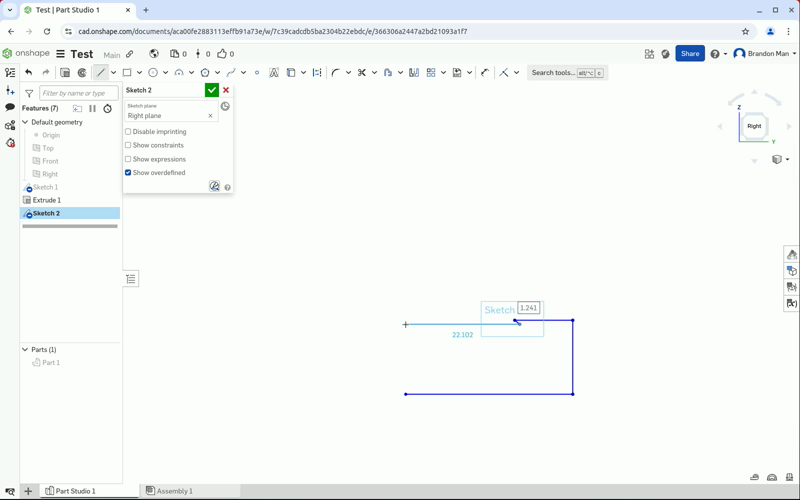
key_up(shift)
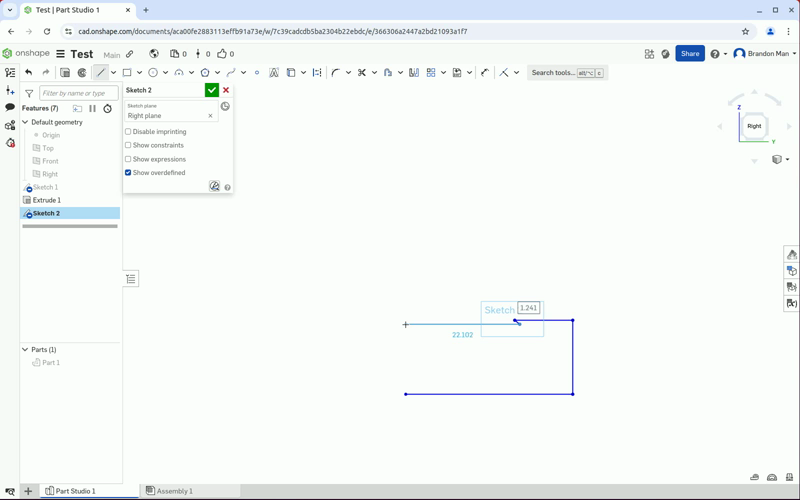
key_down(shift)
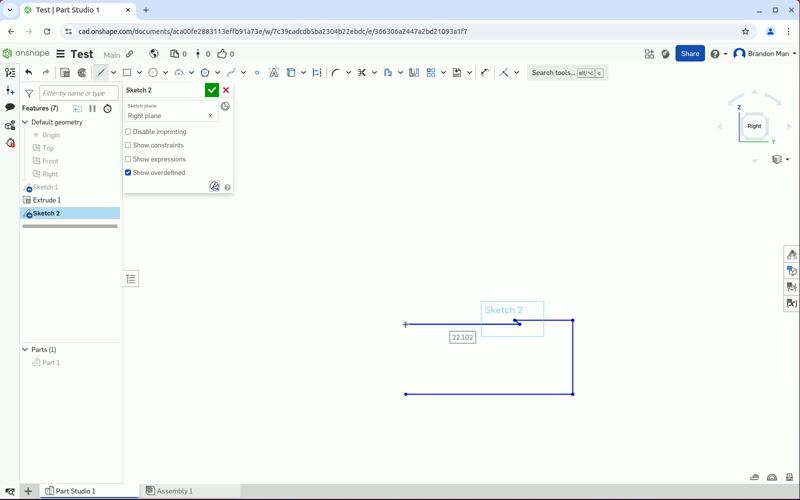
mouse_move(405, 394)
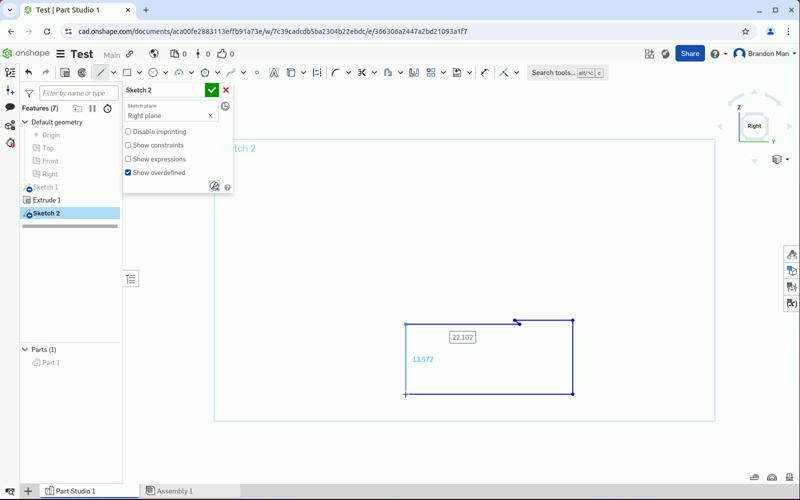
key_up(shift)
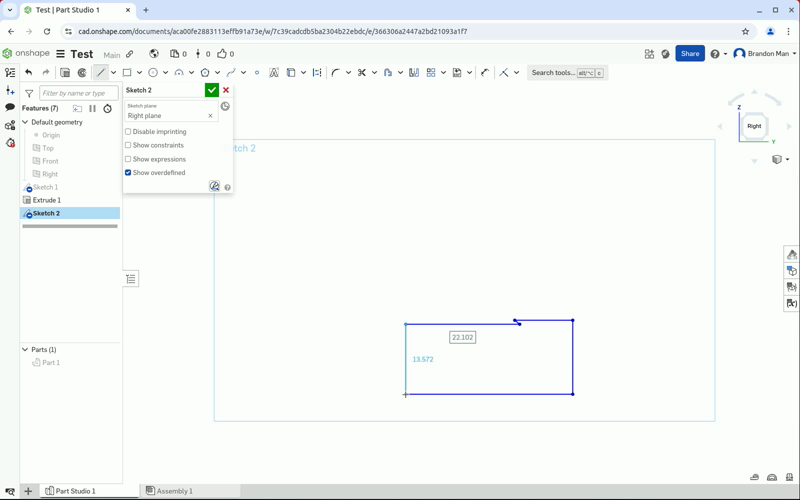
click(405, 394)
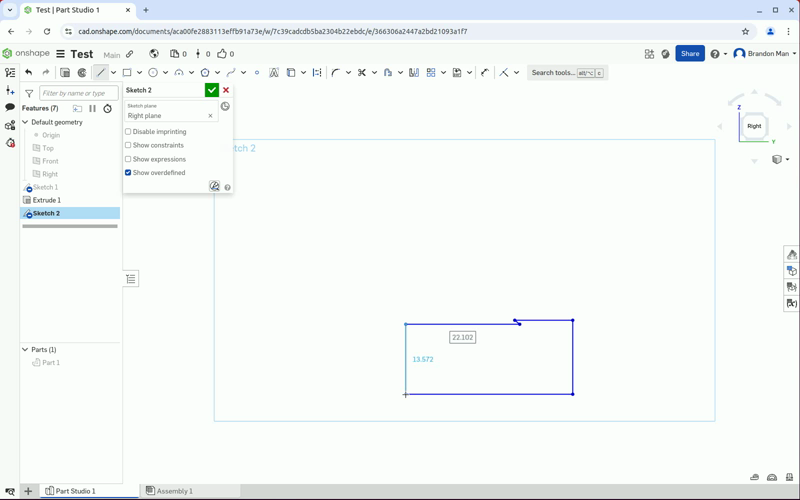
key(esc)
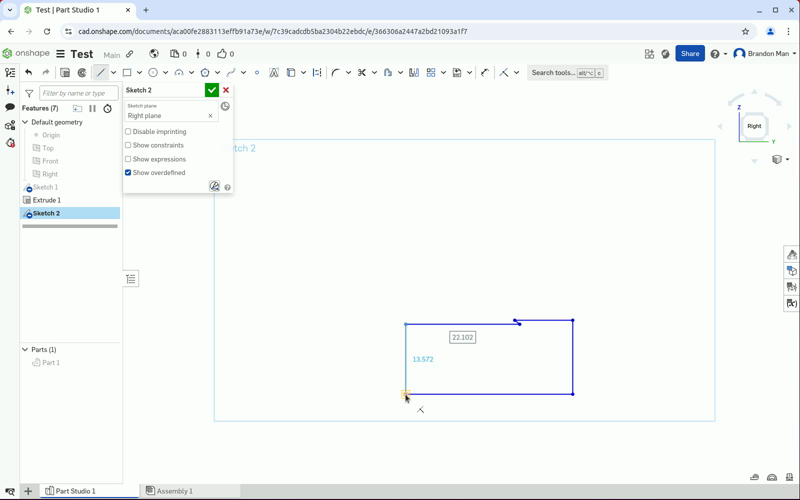
mouse_move(423, 340)
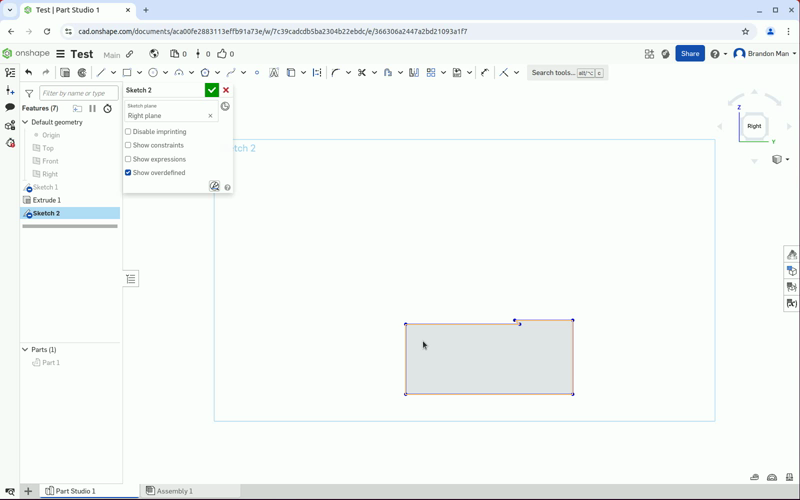
click(423, 340)
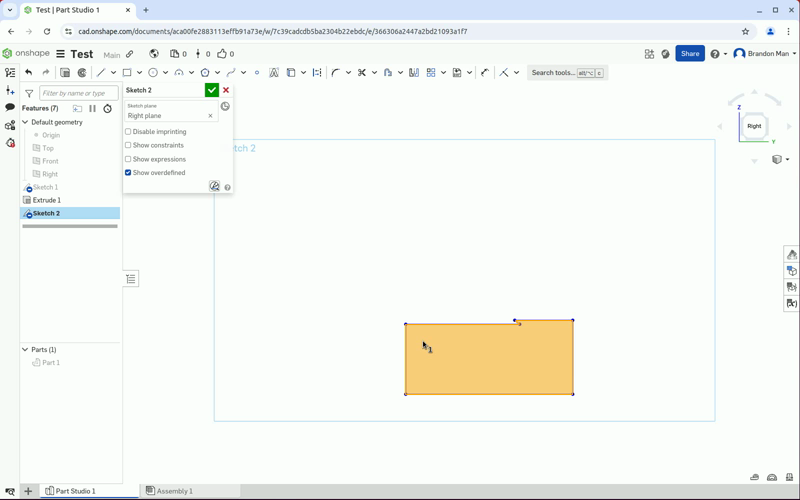
mouse_move(73, 352)
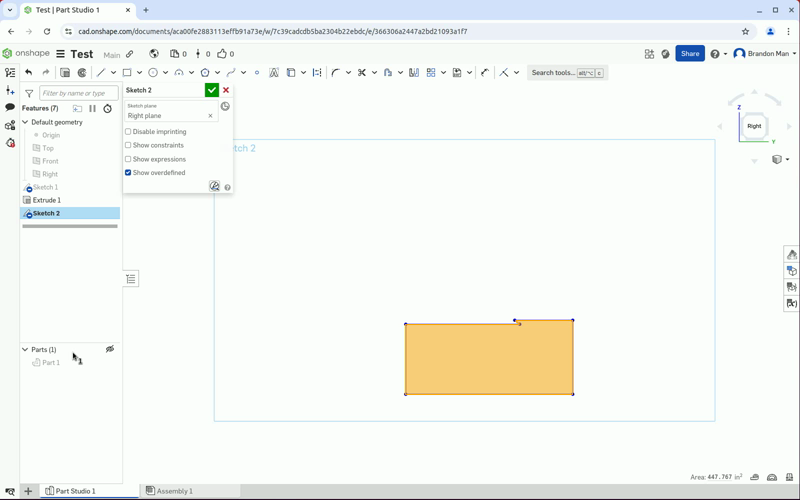
key(shift+y)
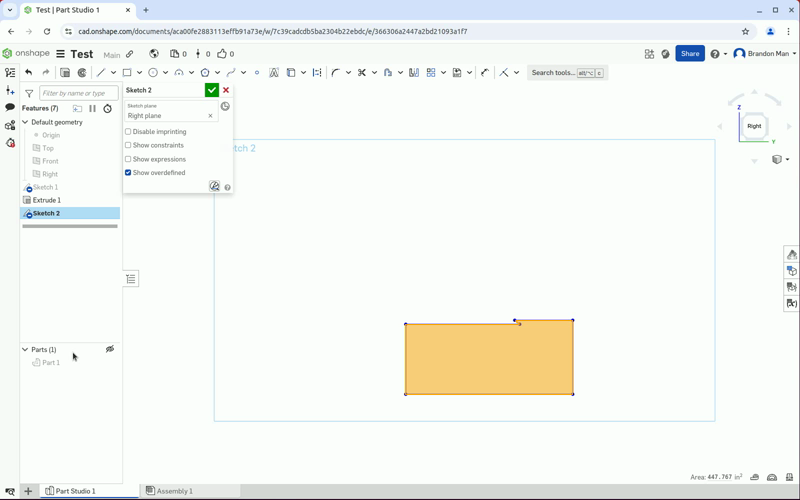
key(shift+e)
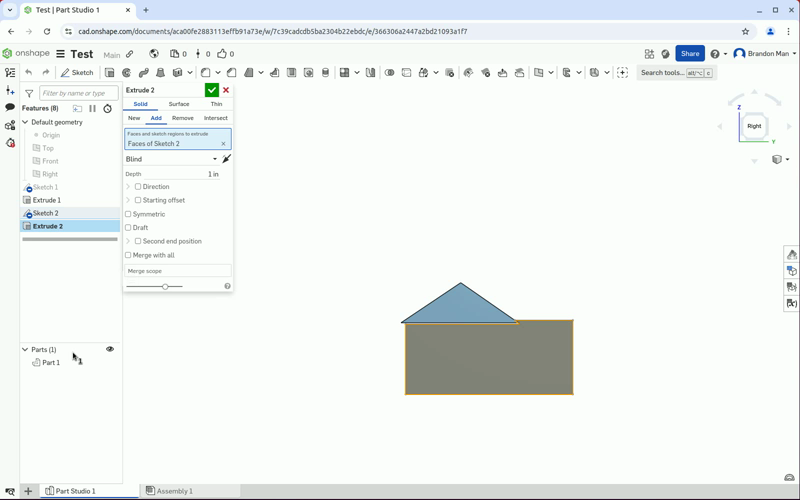
mouse_move(143, 106)
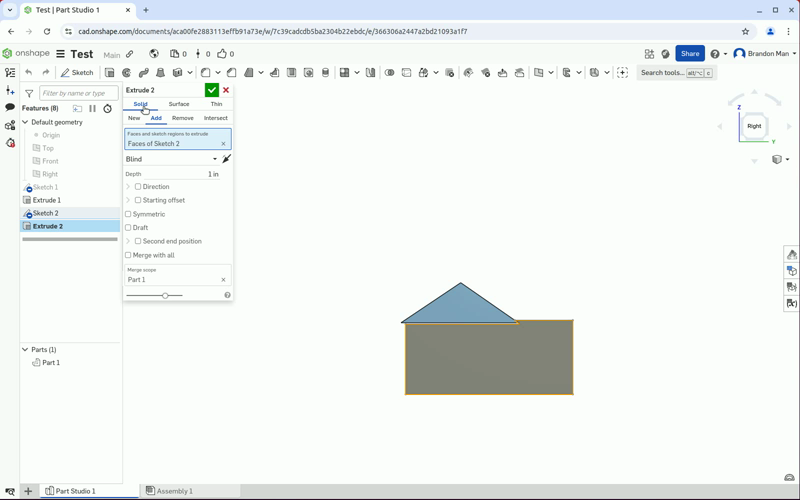
click(143, 106)
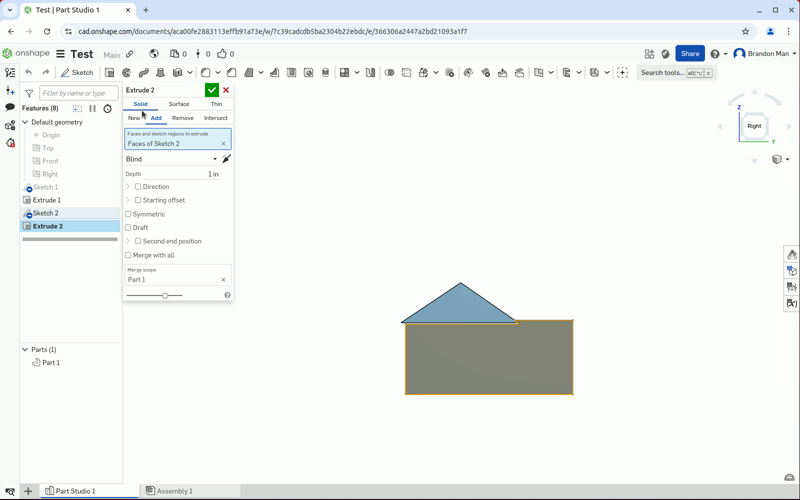
mouse_move(137, 120)
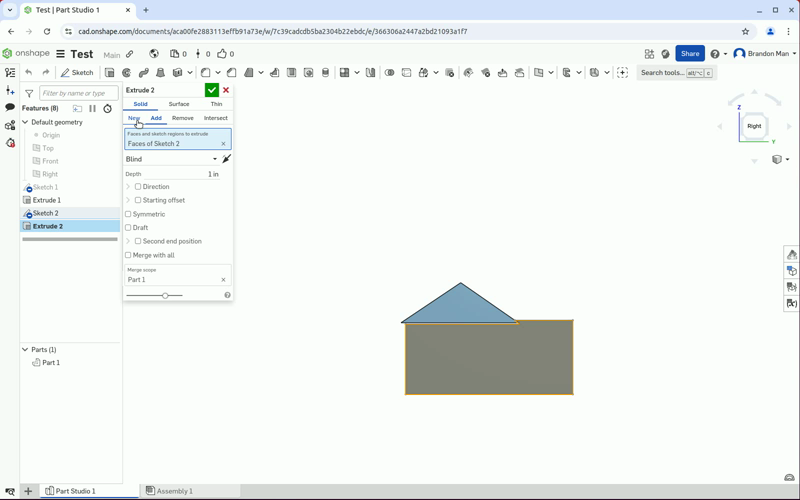
click(137, 120)
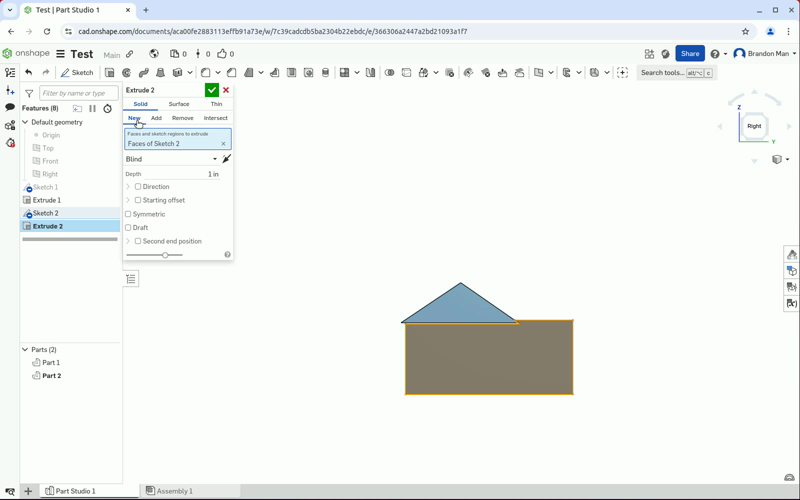
key(tab, 4)
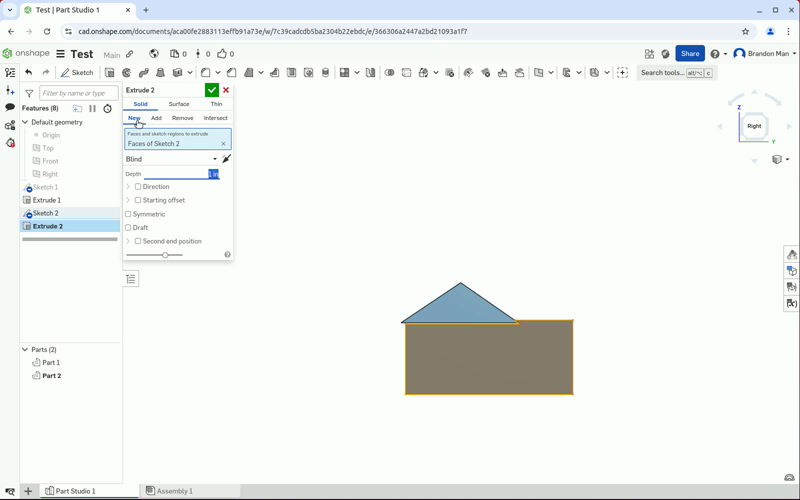
text(15.406)
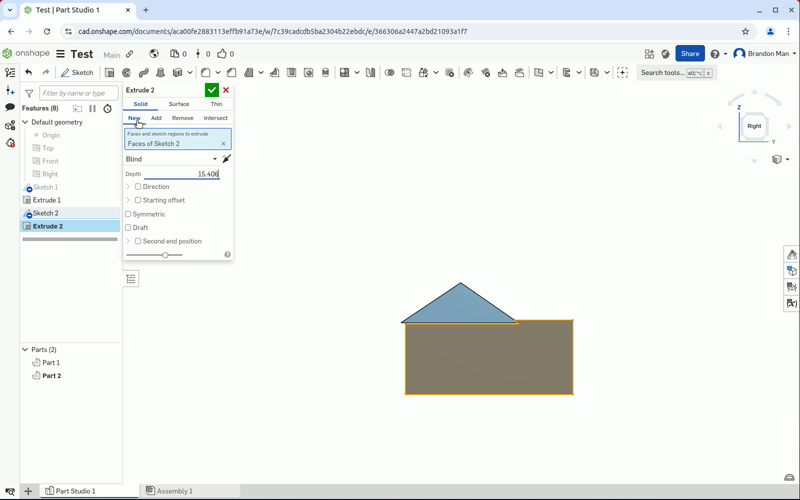
key(tab, 3)
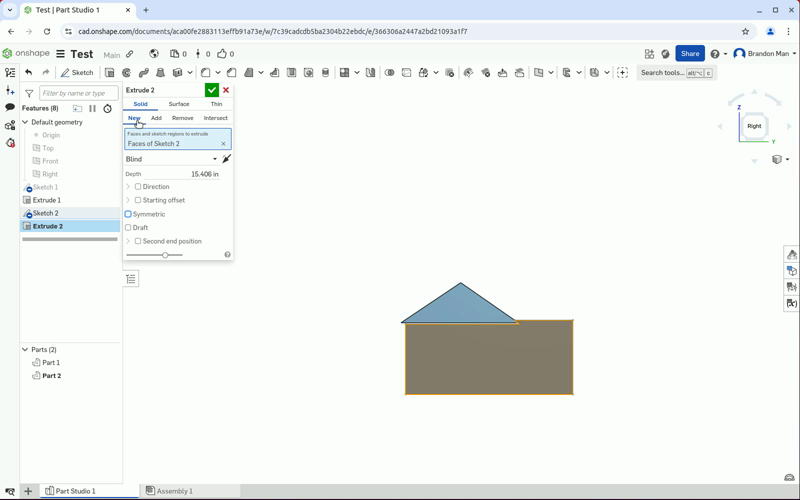
key(space)
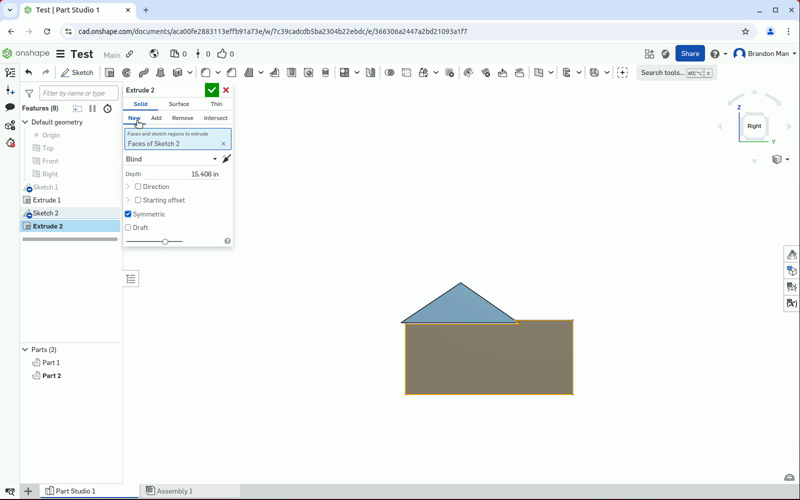
key(enter)
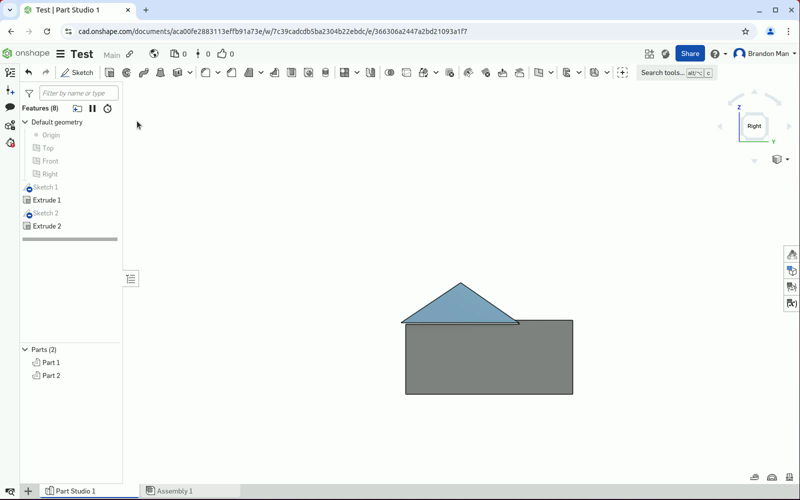
key(shift+h)
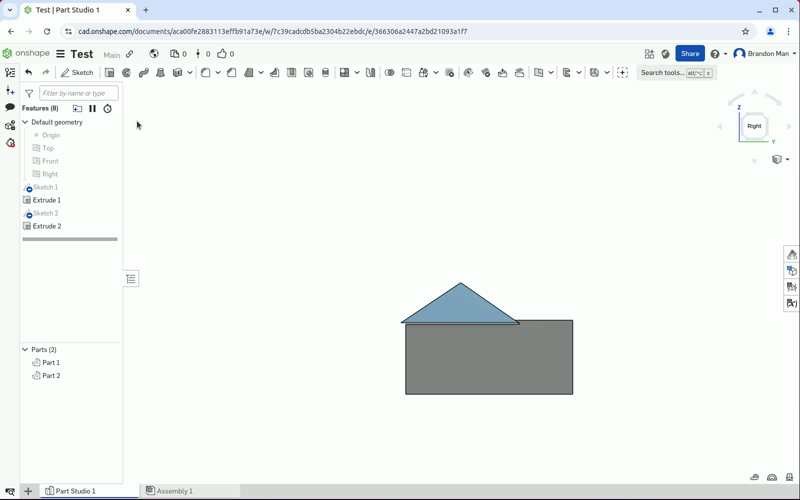
key(shift+h)
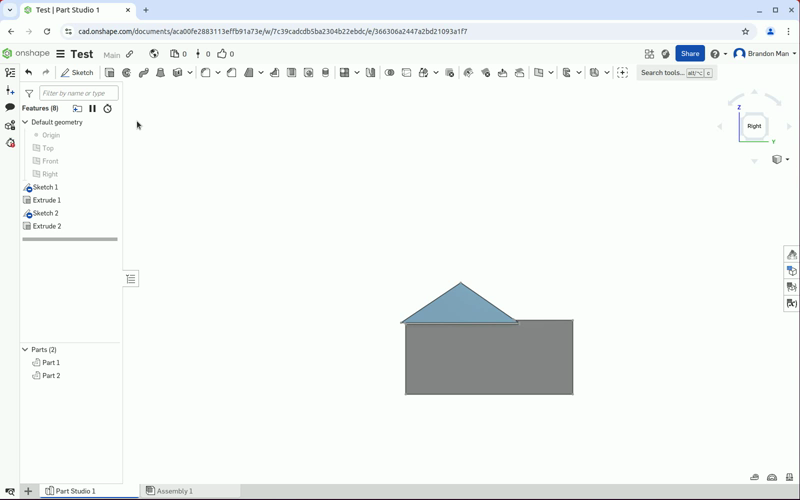
key(shift+7)
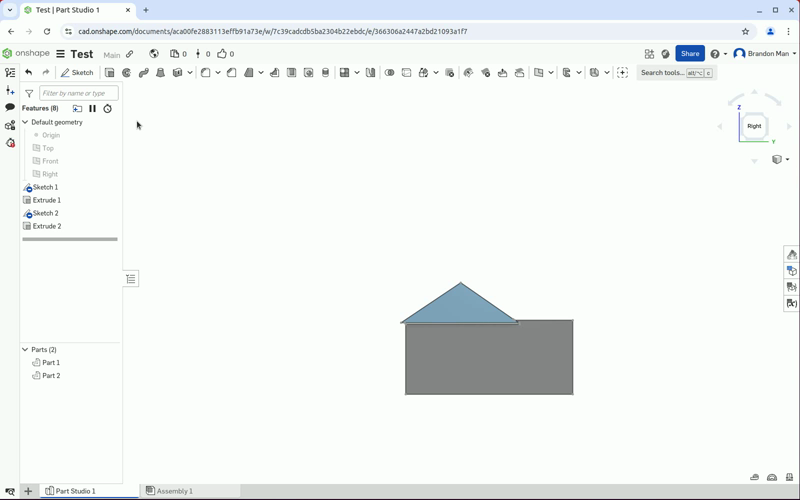
key(right, 2)
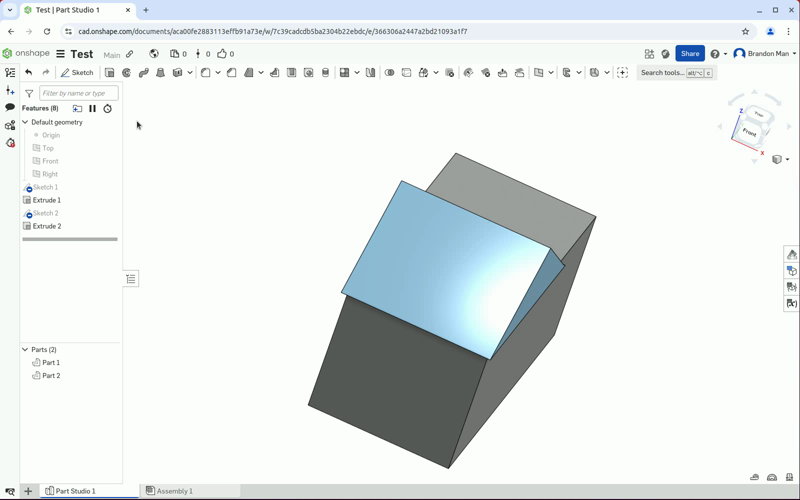
key(down, 2)
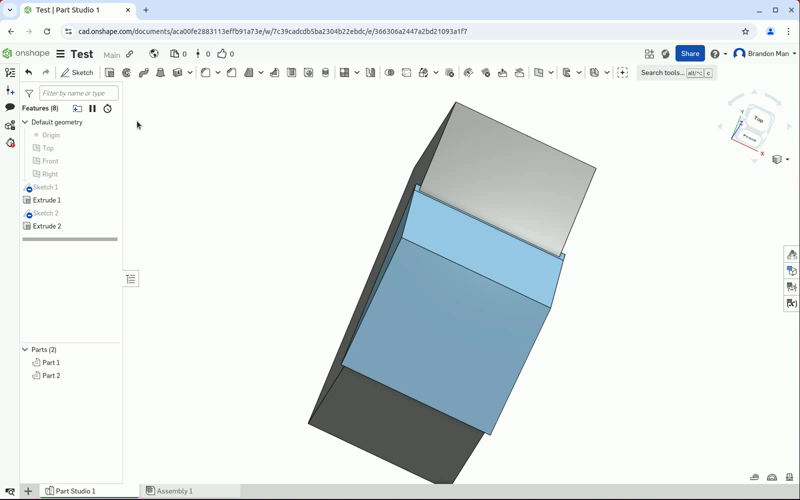
key(up, 2)
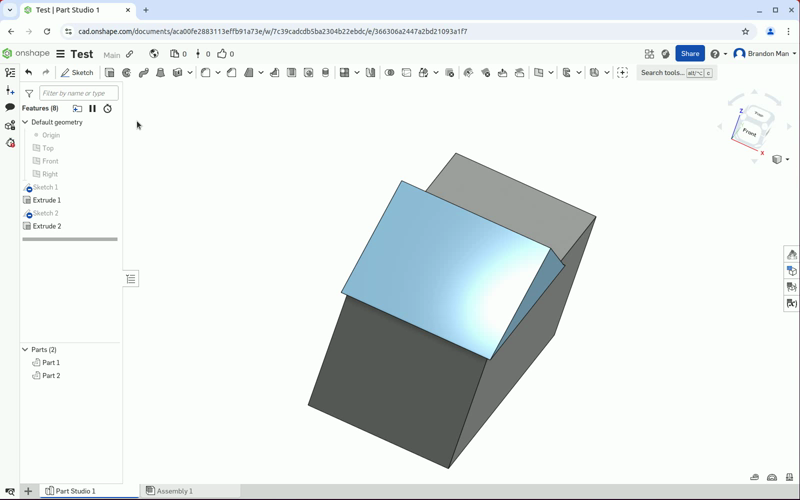
key(left, 2)
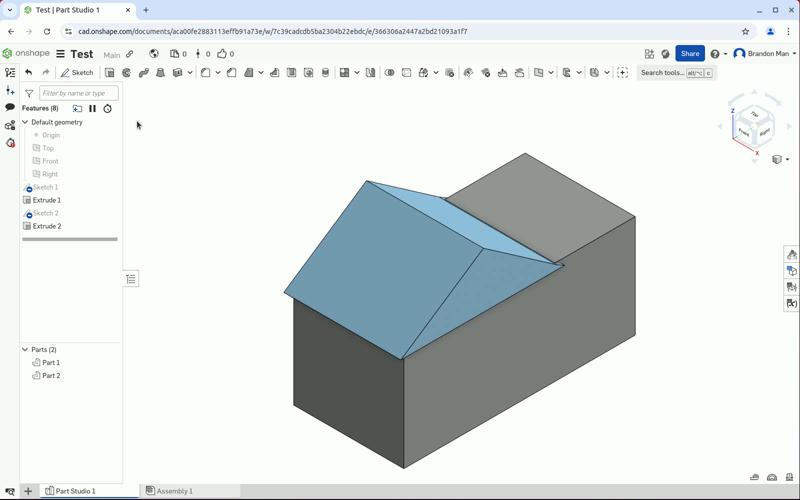
mouse_move(73, 189)
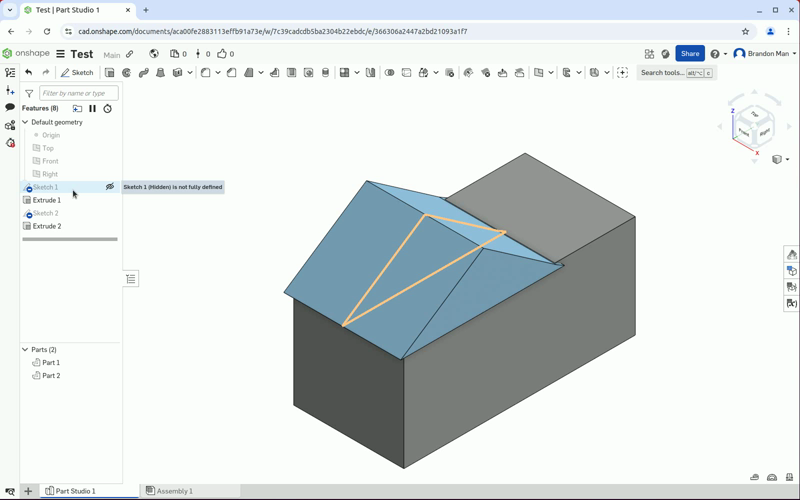
click(73, 189)